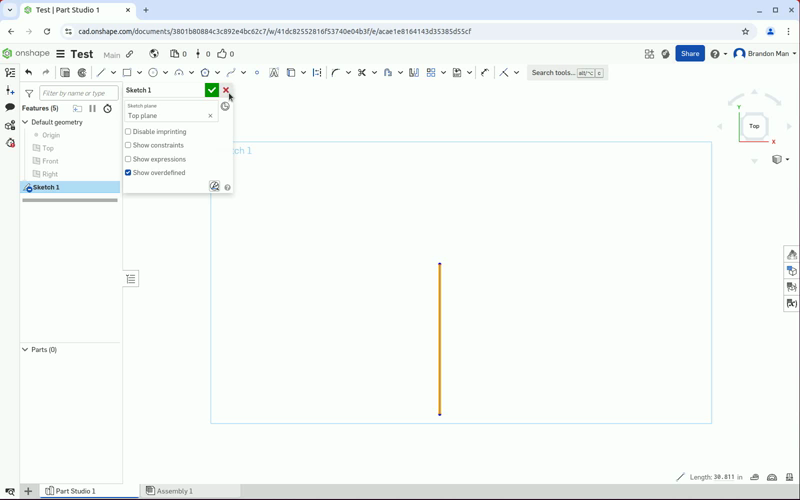
key(shift+h)
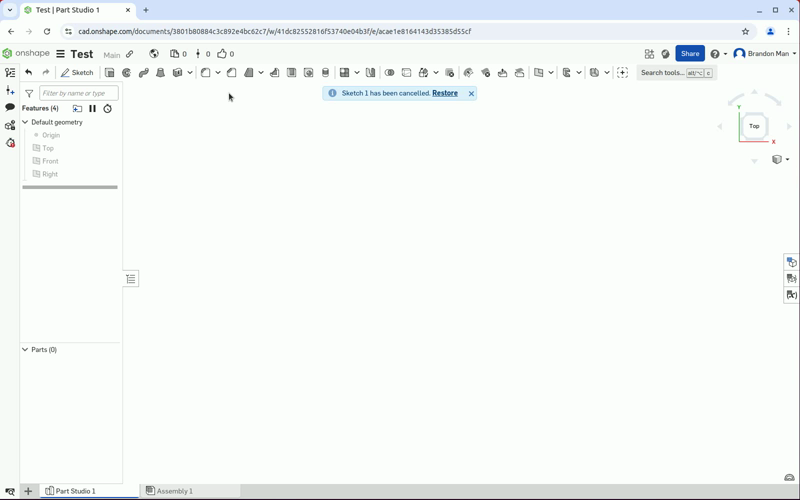
mouse_move(73, 352)
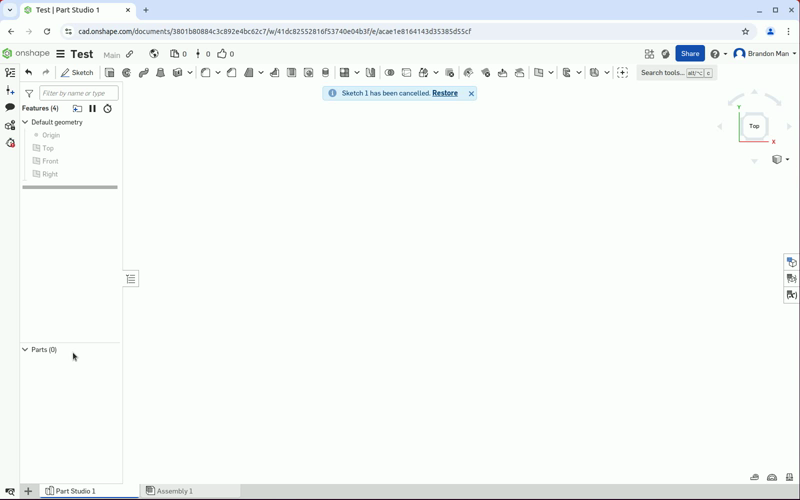
key(y)
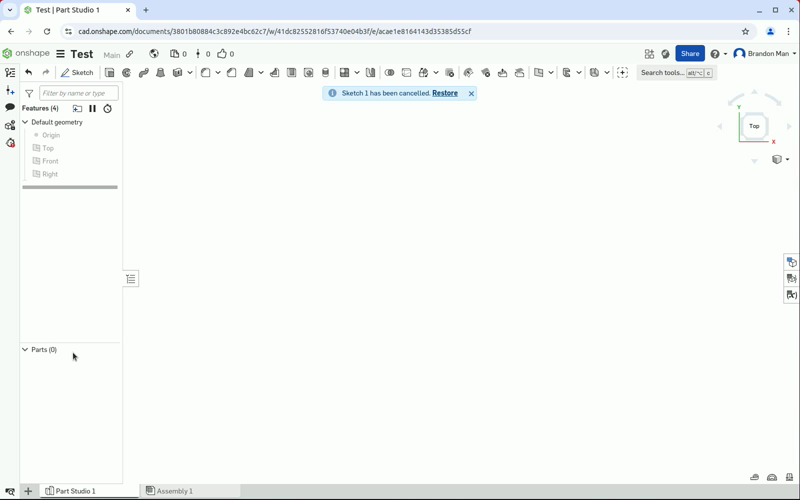
key(shift+p)
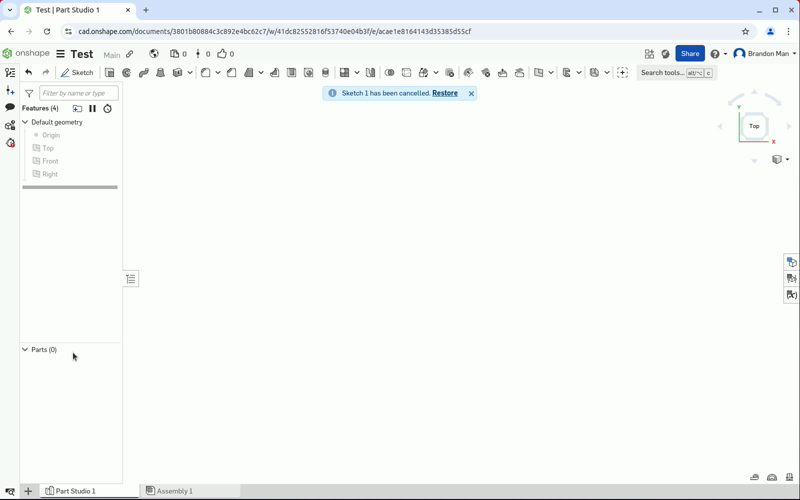
key(space)
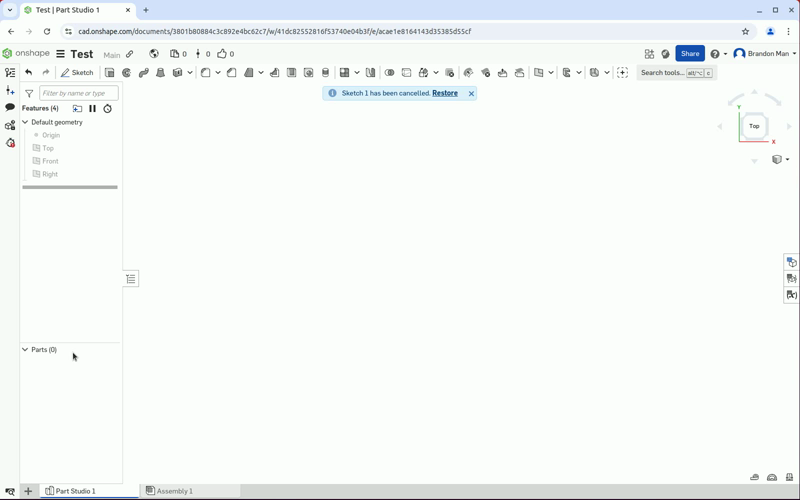
key_down(shift)
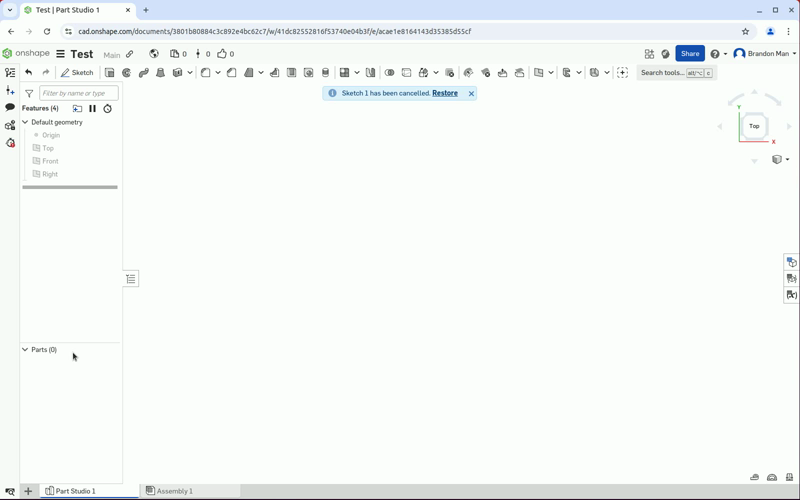
key(up)
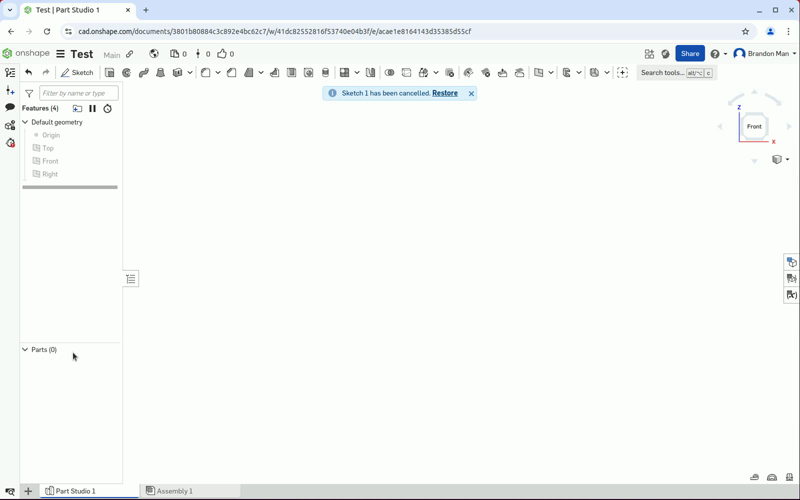
key_up(shift)
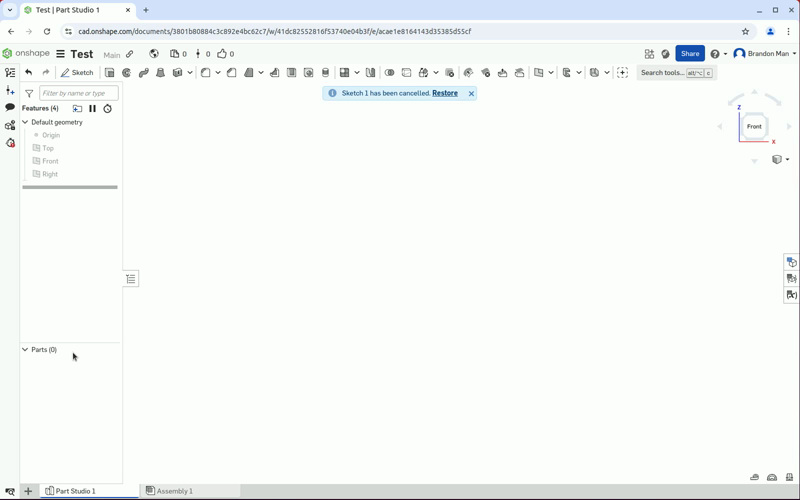
key(space)
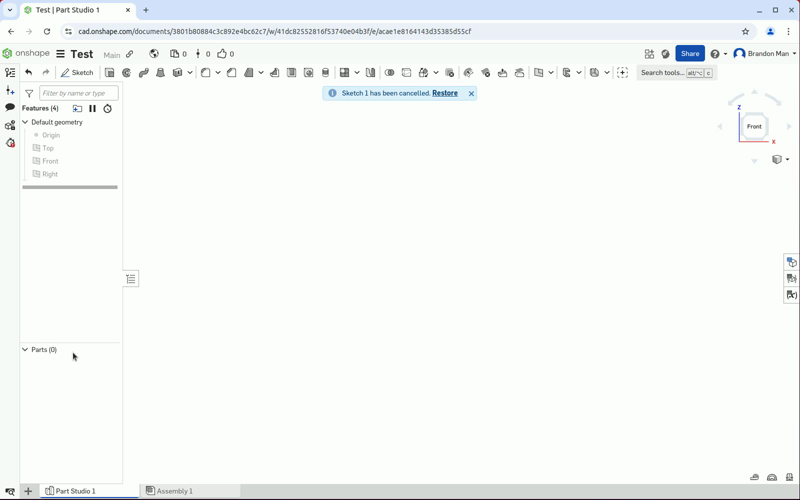
key_down(shift)
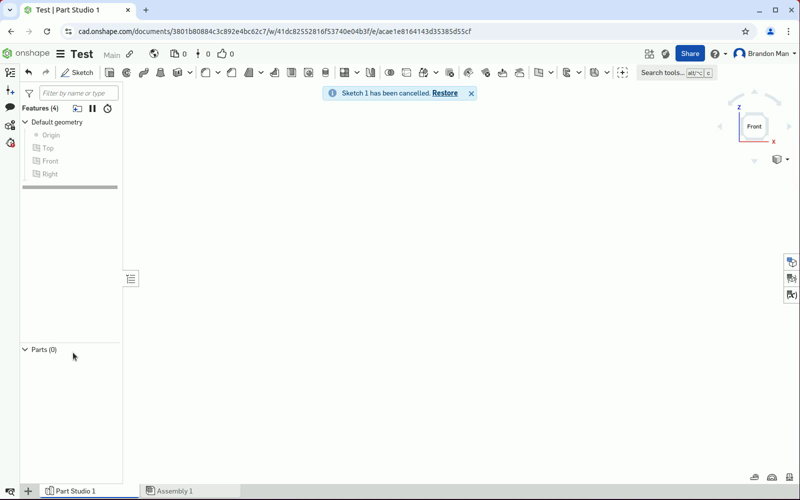
key(left)
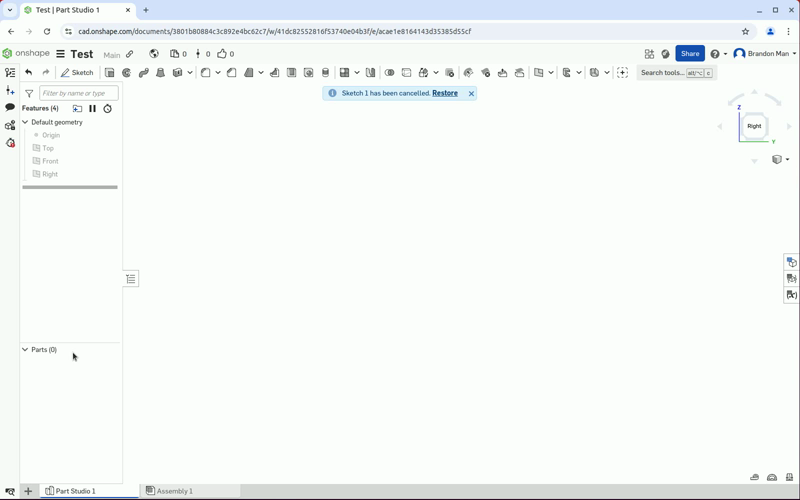
key_up(shift)
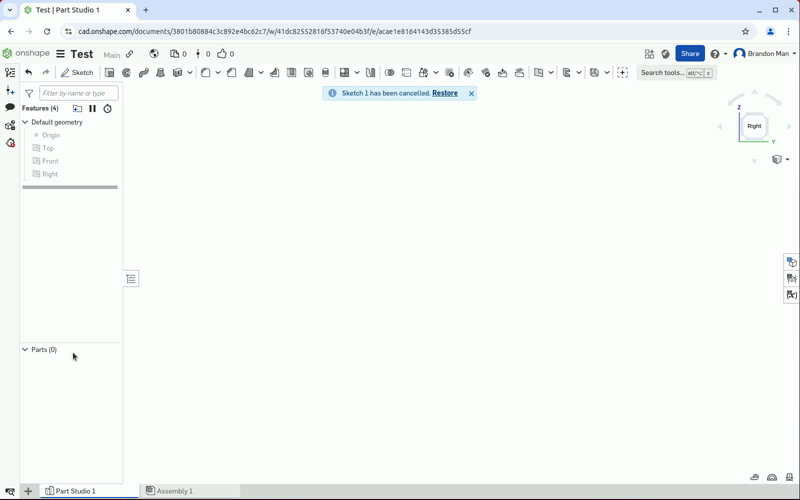
mouse_move(73, 352)
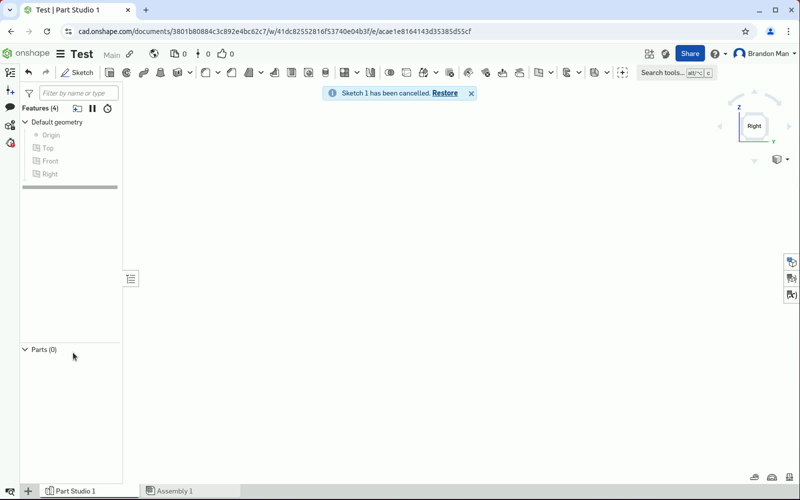
key(shift+y)
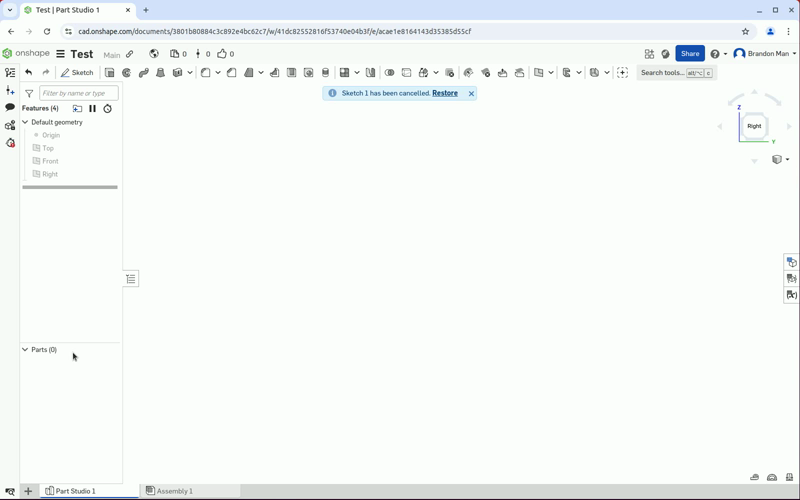
key(shift+s)
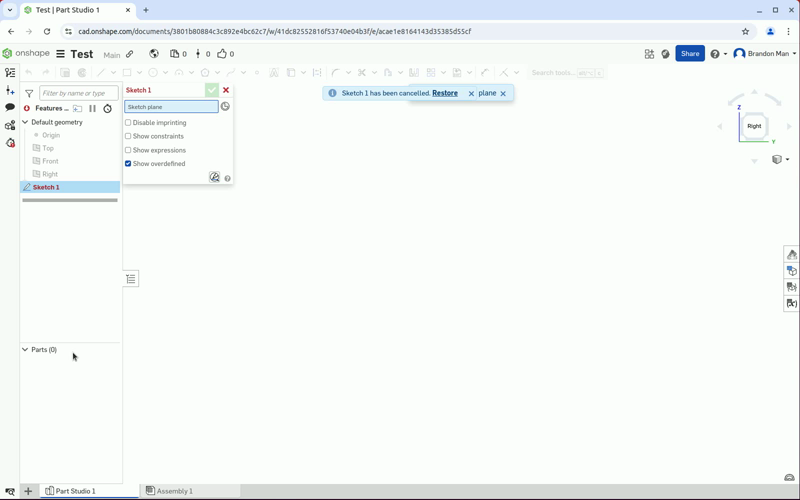
mouse_move(73, 176)
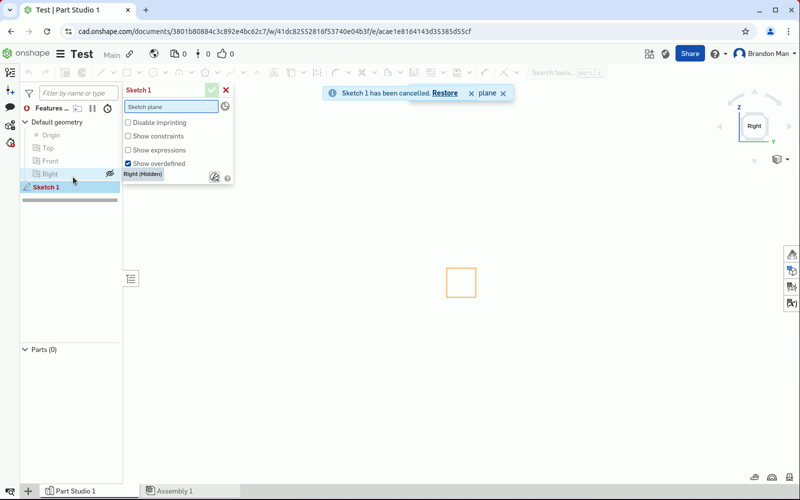
click(73, 176)
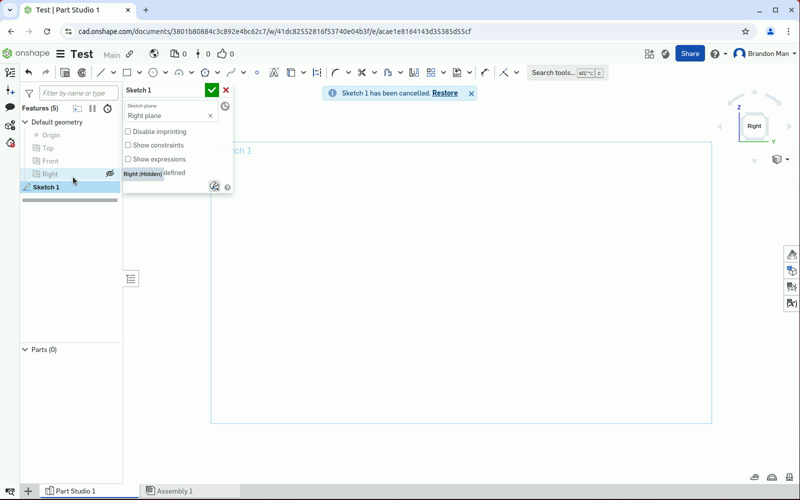
mouse_move(73, 352)
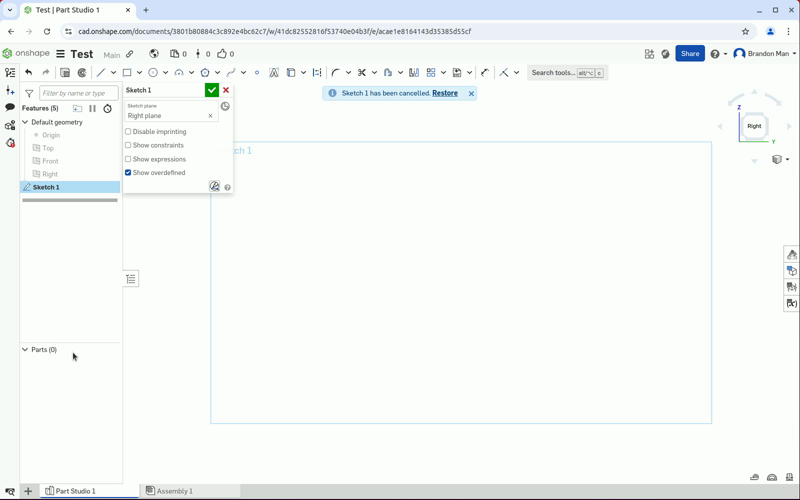
key(y)
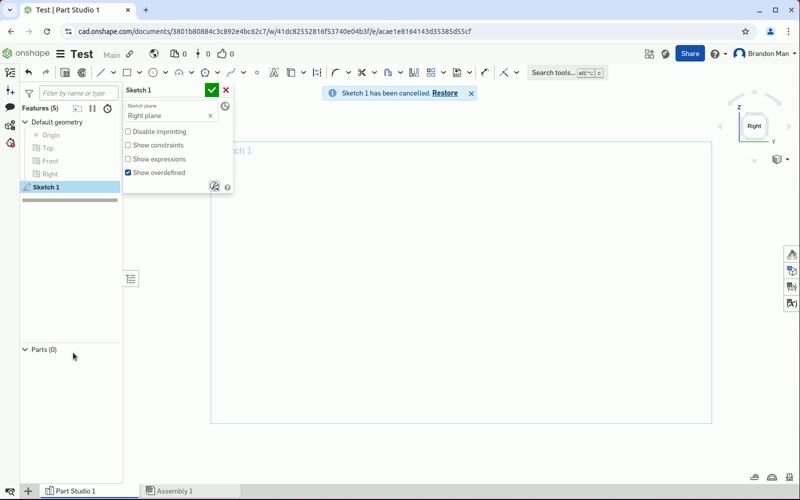
key(l)
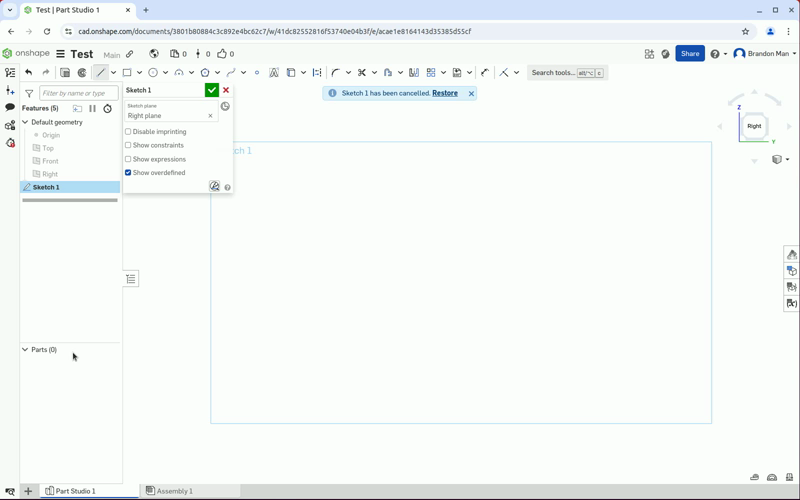
key_down(shift)
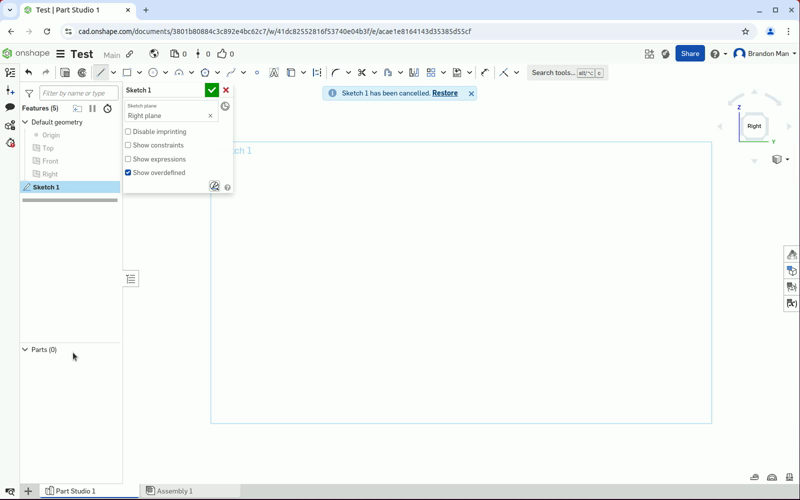
mouse_move(460, 301)
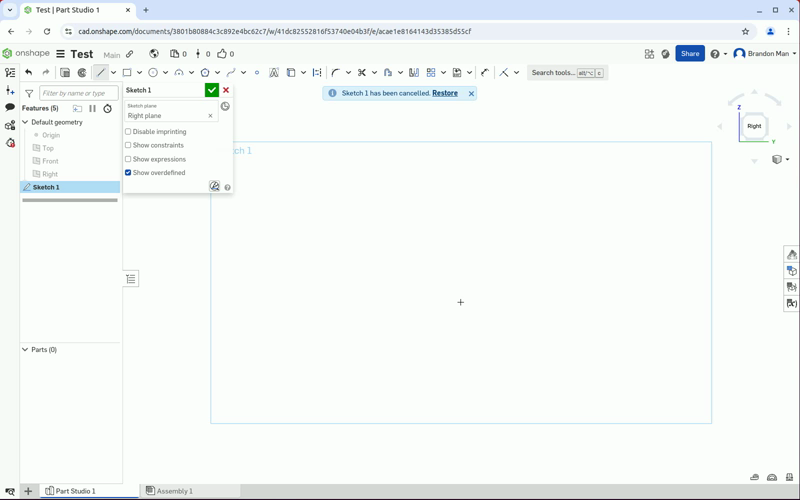
click(460, 301)
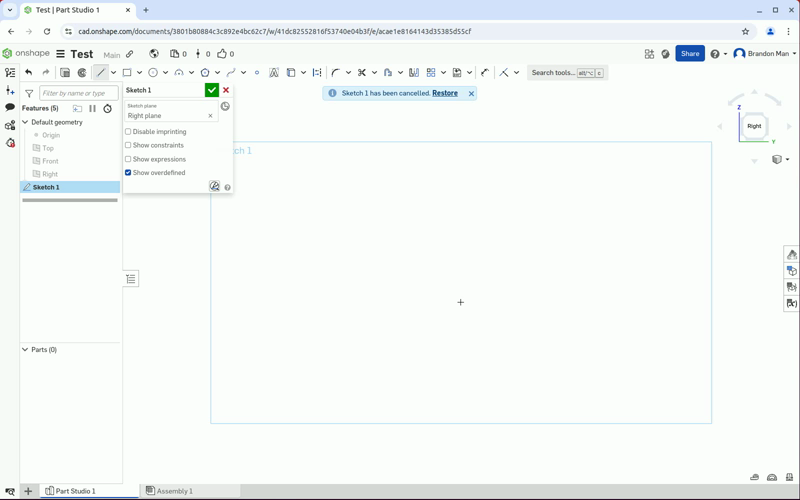
key_up(shift)
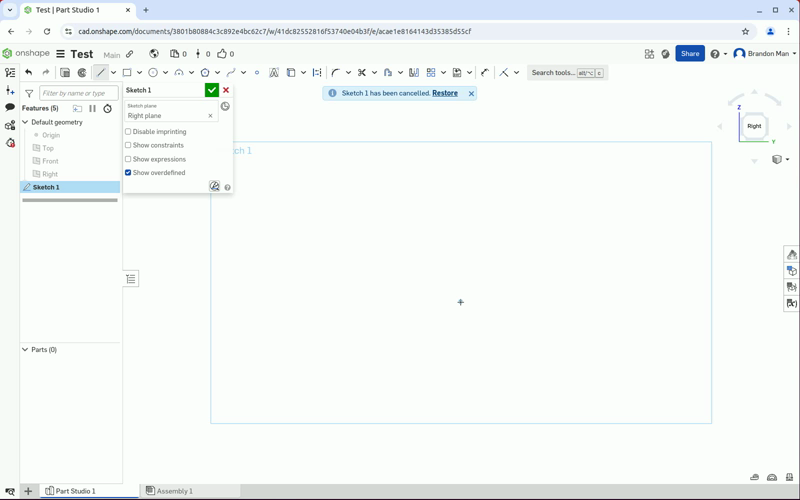
key_down(shift)
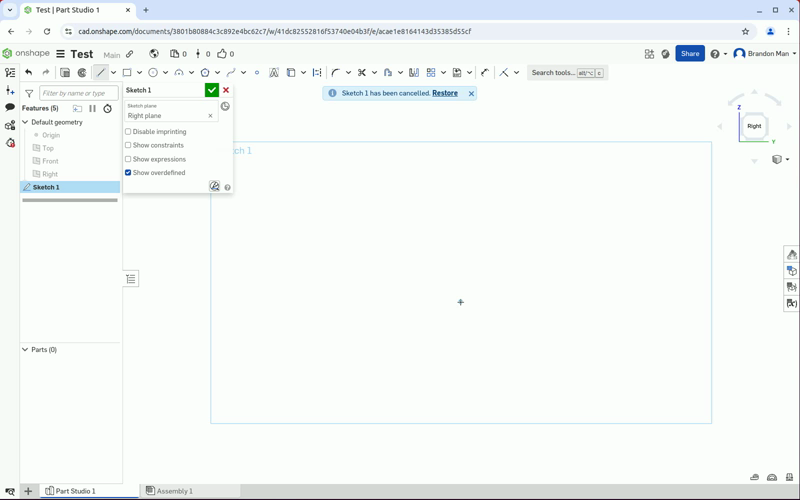
mouse_move(535, 301)
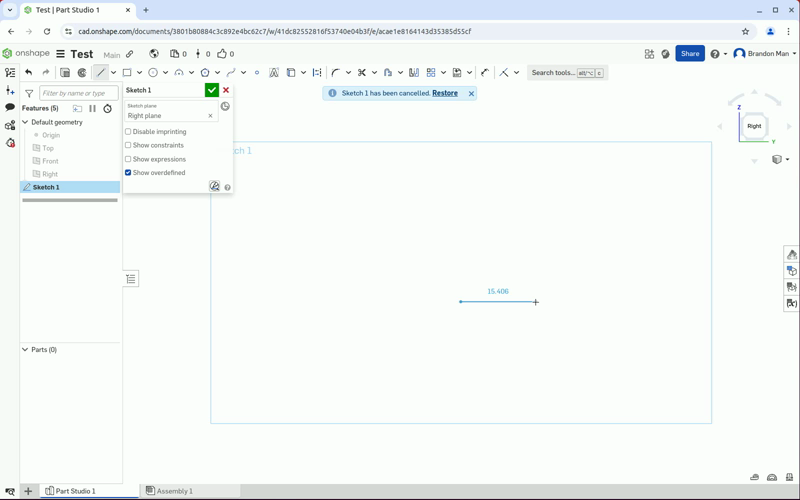
click(535, 301)
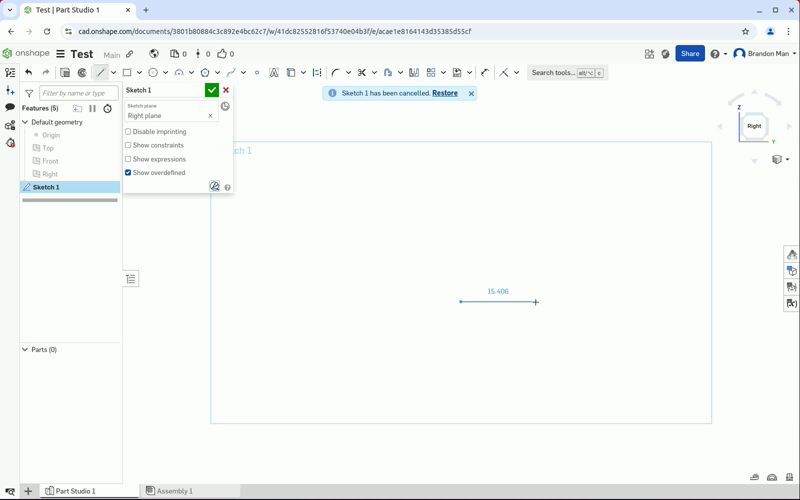
key_up(shift)
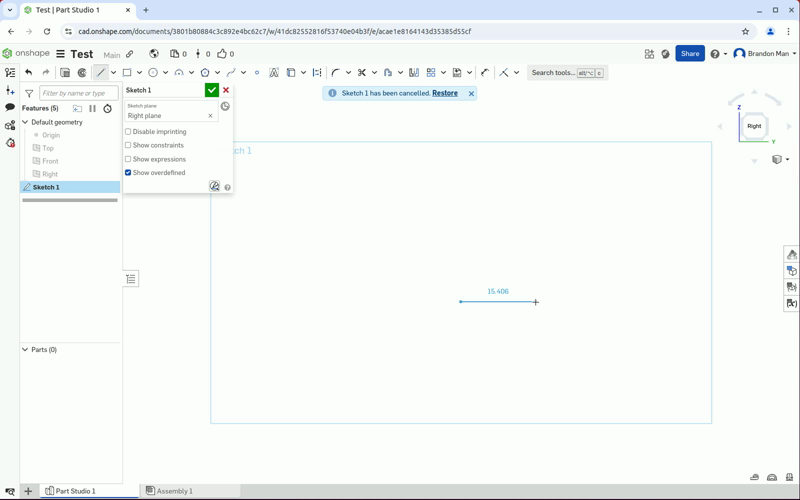
key_down(shift)
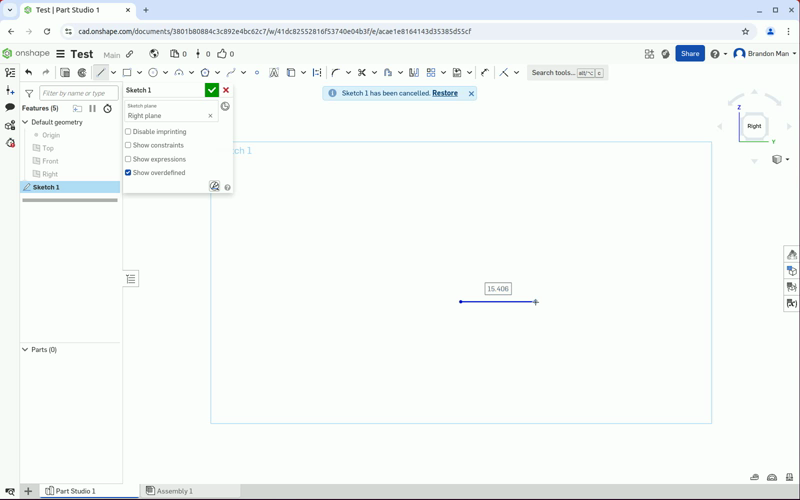
mouse_move(535, 207)
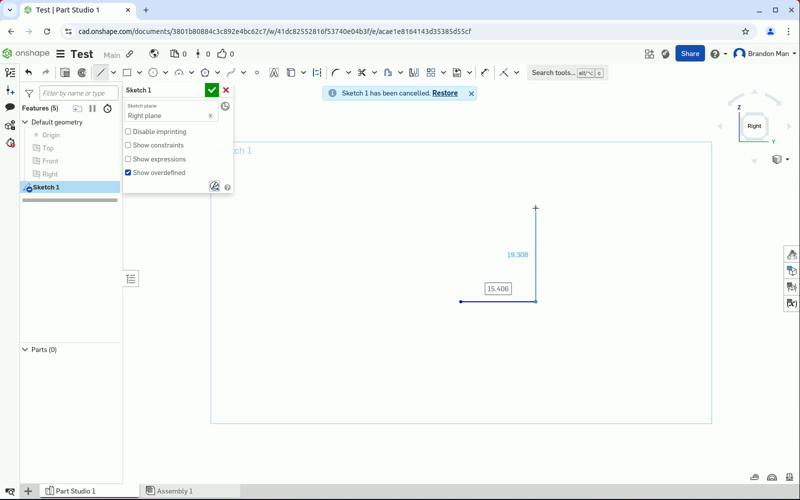
click(535, 207)
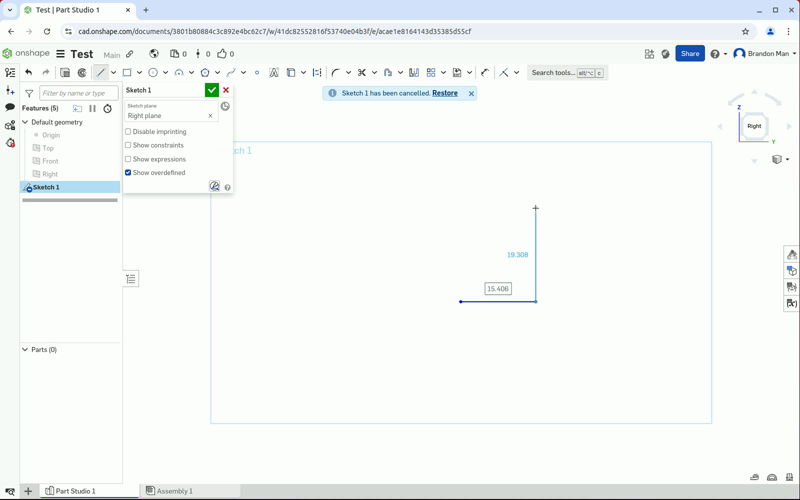
key_up(shift)
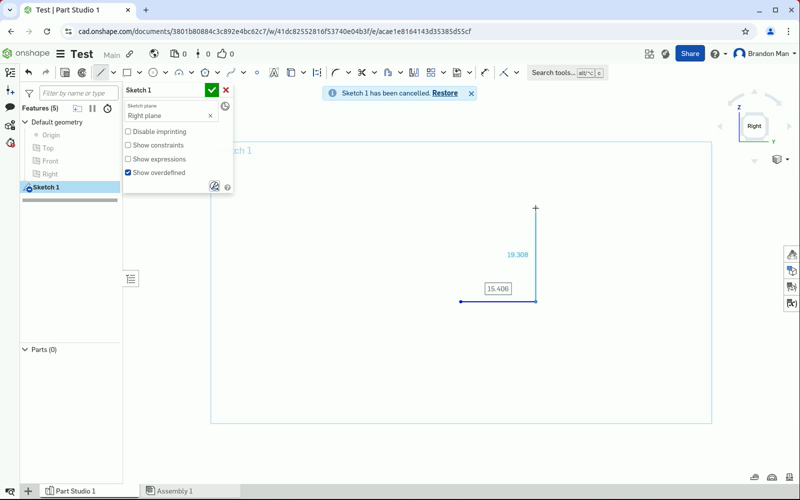
key_down(shift)
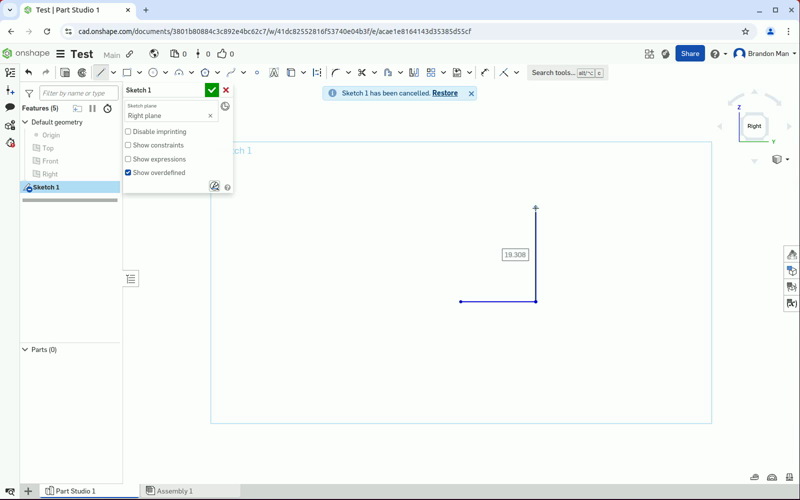
mouse_move(565, 207)
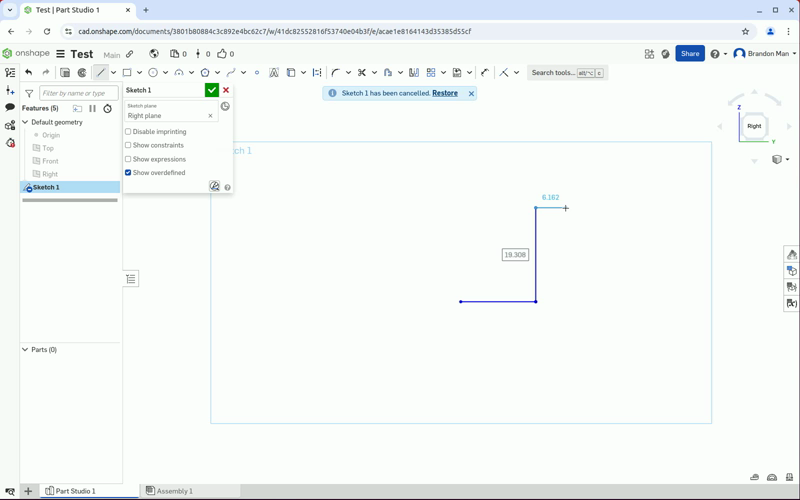
mouse_move(517, 207)
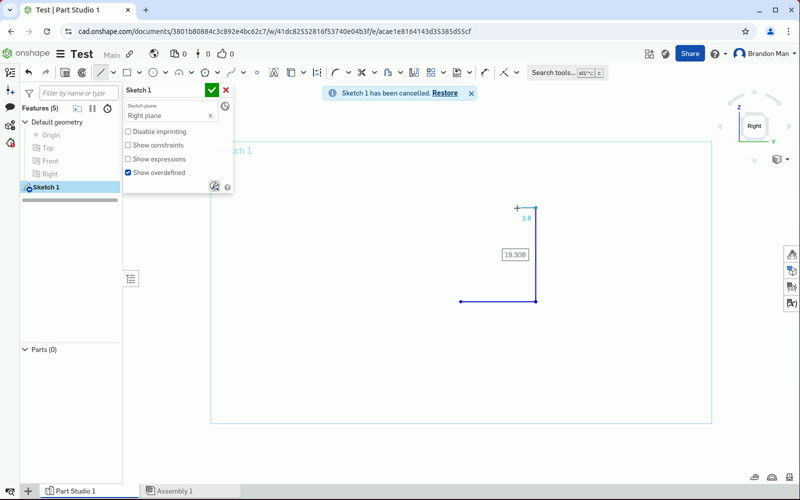
click(517, 207)
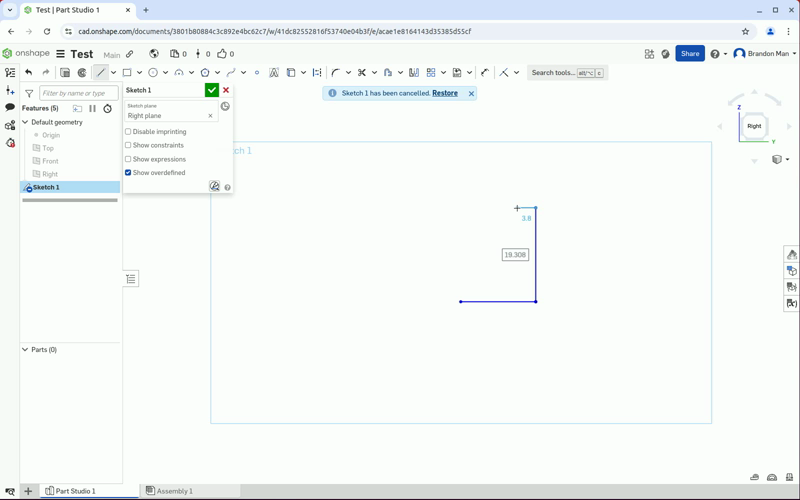
key_up(shift)
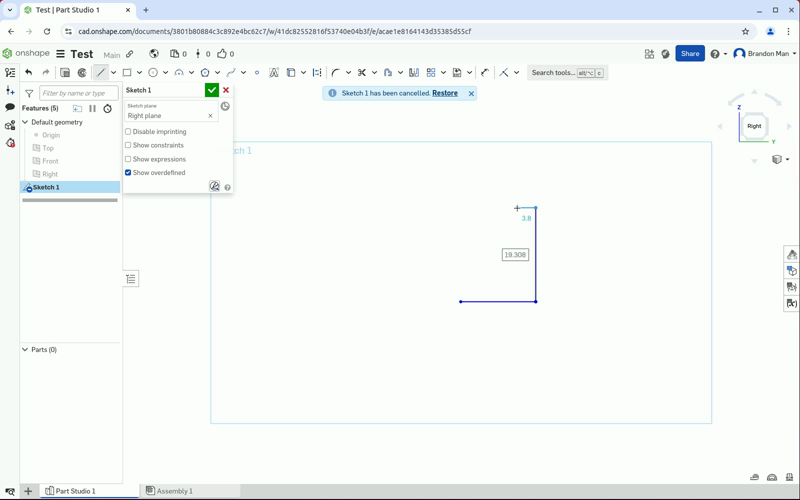
key_down(shift)
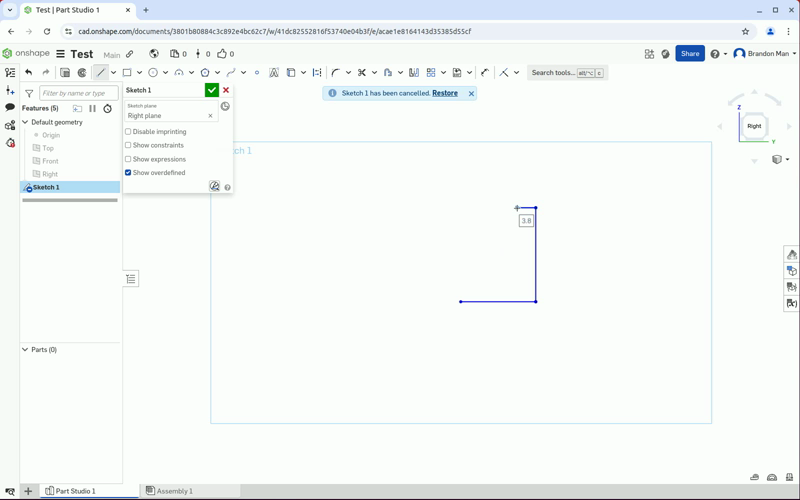
mouse_move(460, 282)
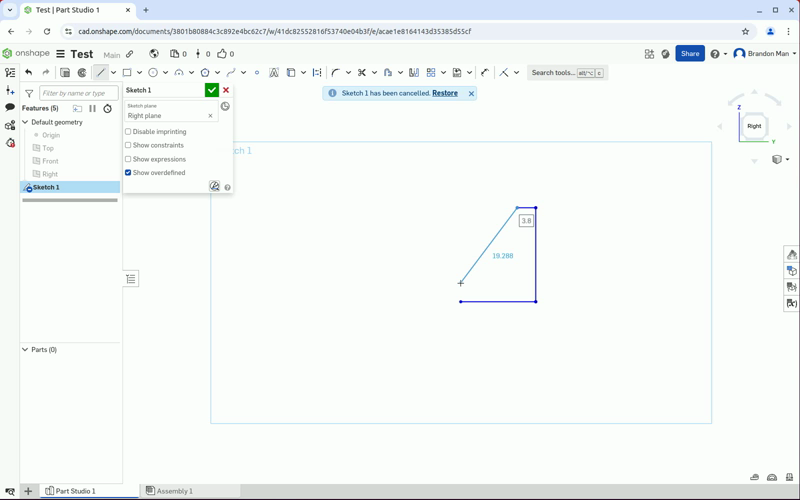
click(460, 282)
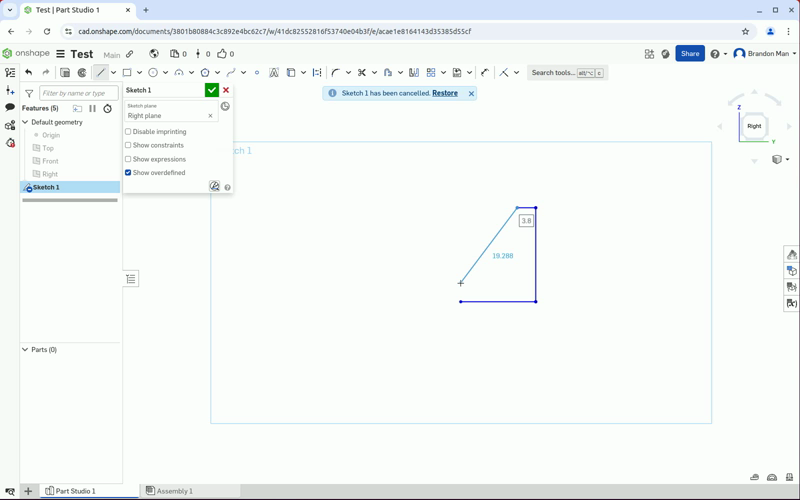
key_up(shift)
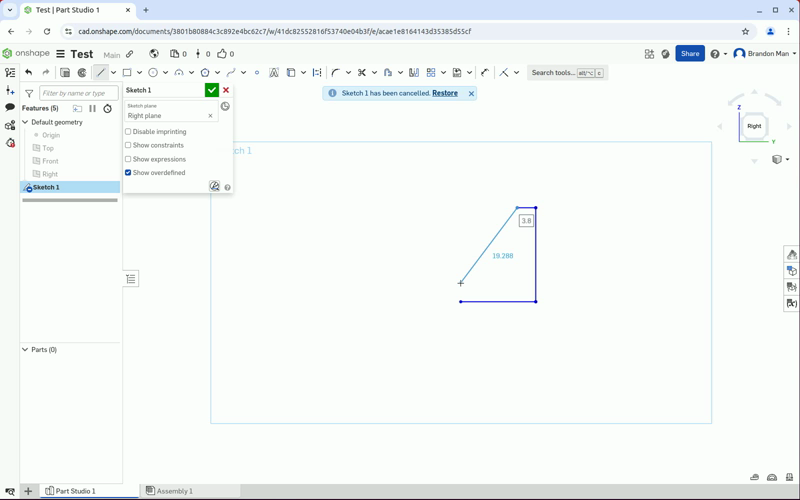
mouse_move(490, 282)
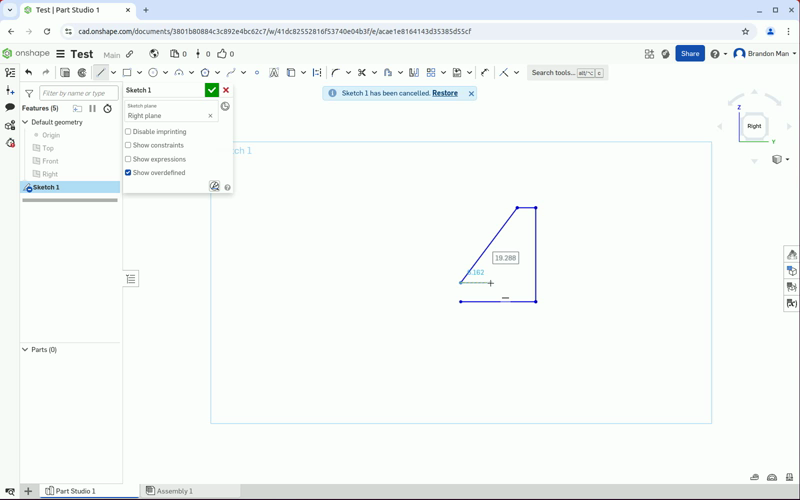
key_down(shift)
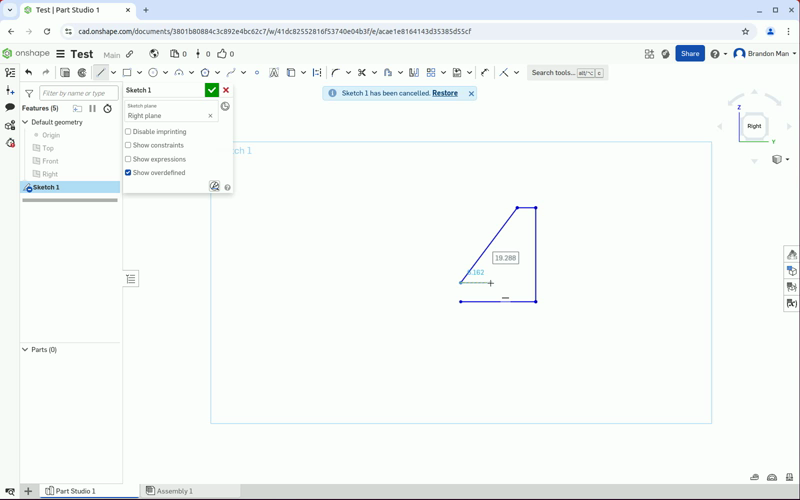
mouse_move(460, 301)
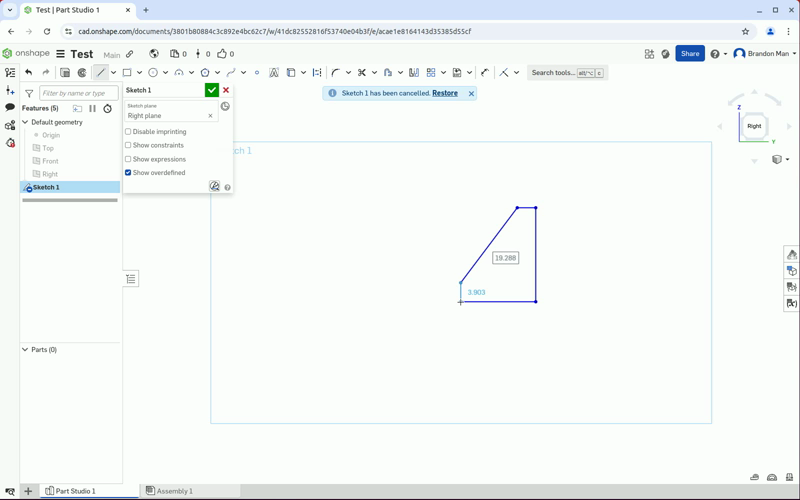
key_up(shift)
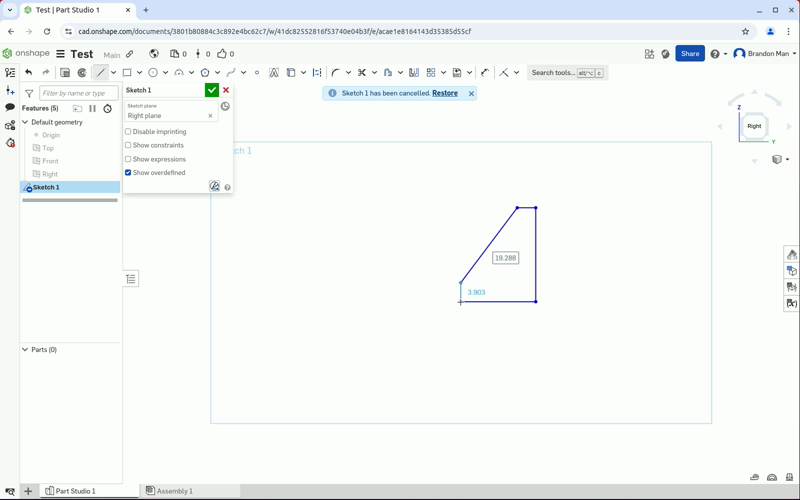
click(460, 301)
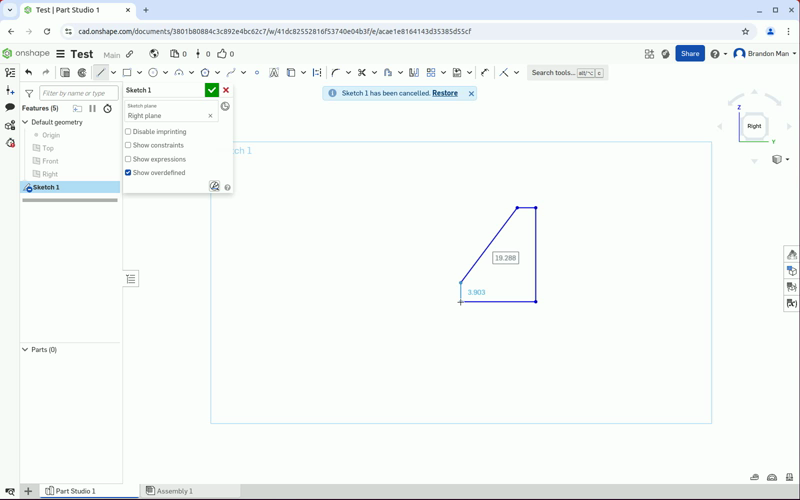
key(esc)
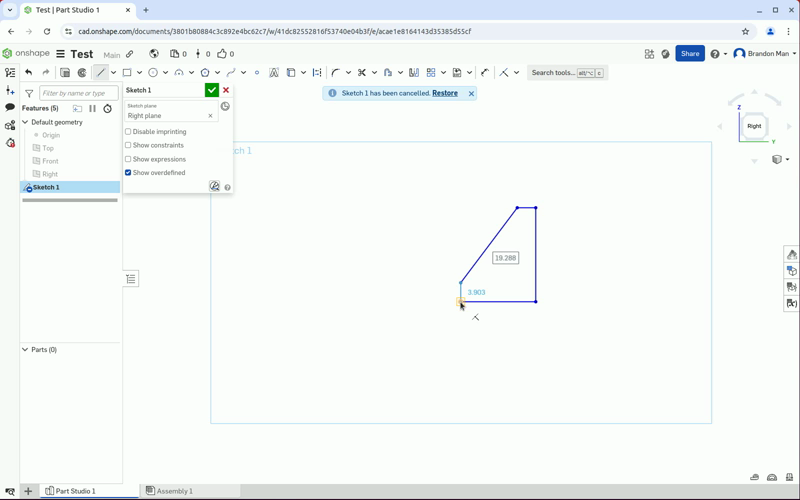
mouse_move(514, 232)
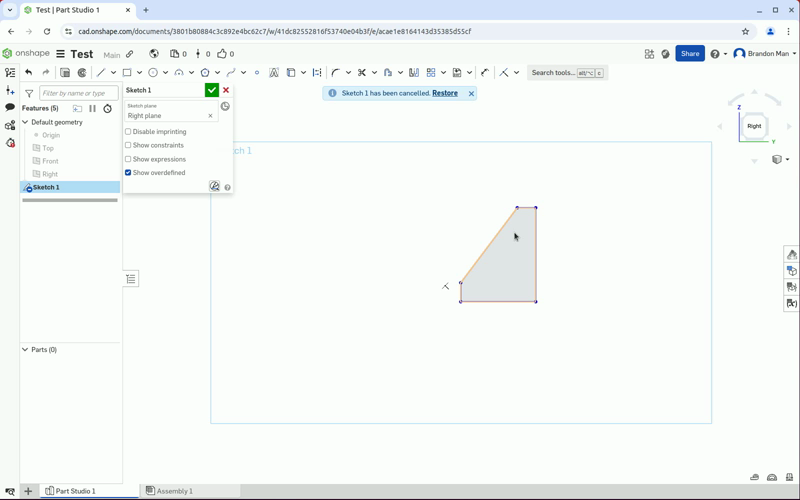
click(514, 232)
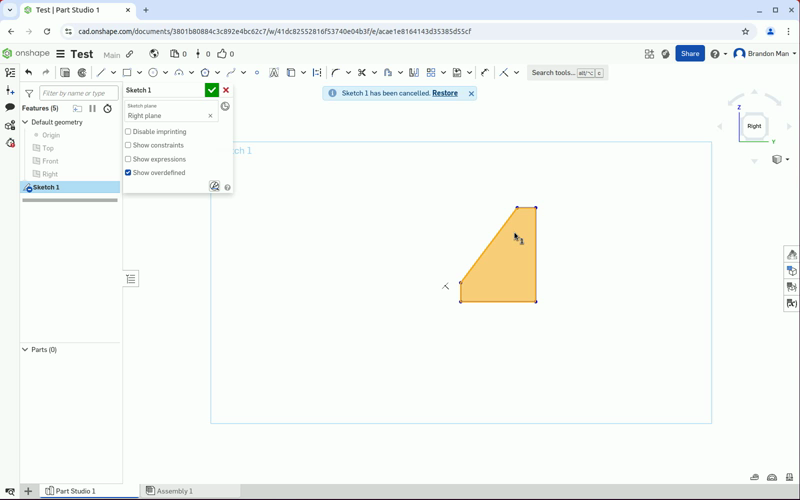
mouse_move(73, 352)
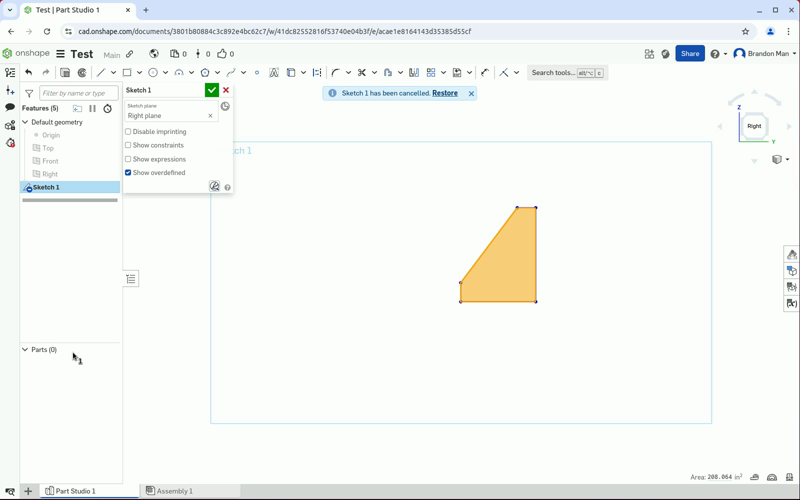
key(shift+y)
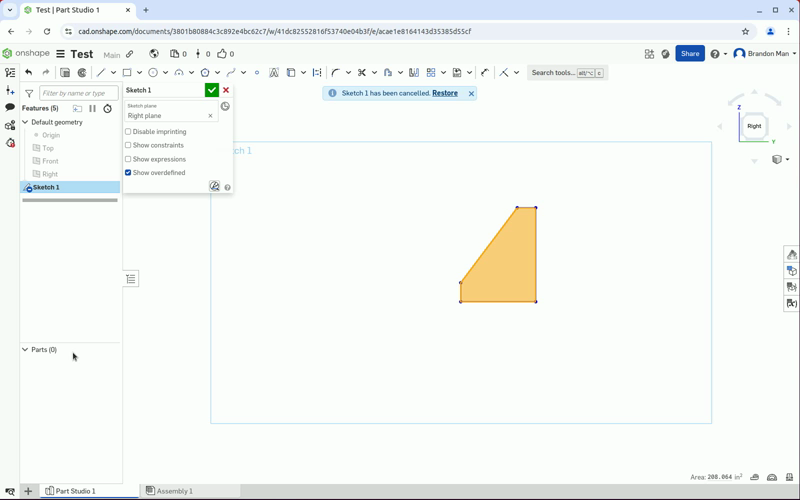
key(shift+e)
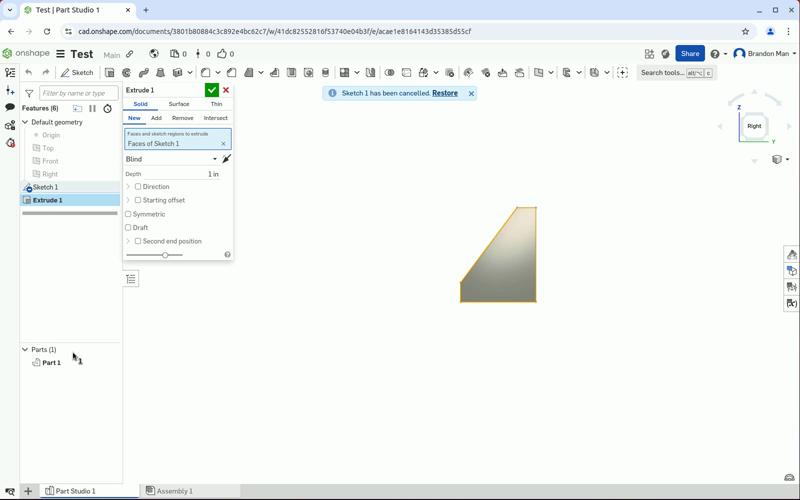
mouse_move(143, 106)
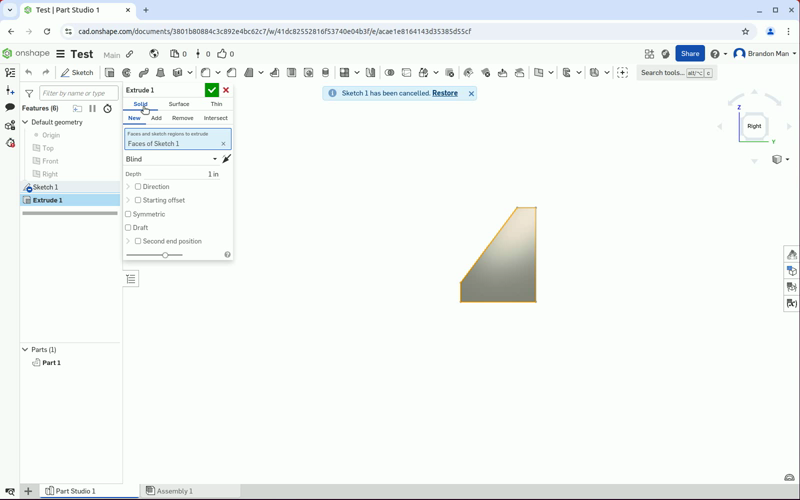
click(143, 106)
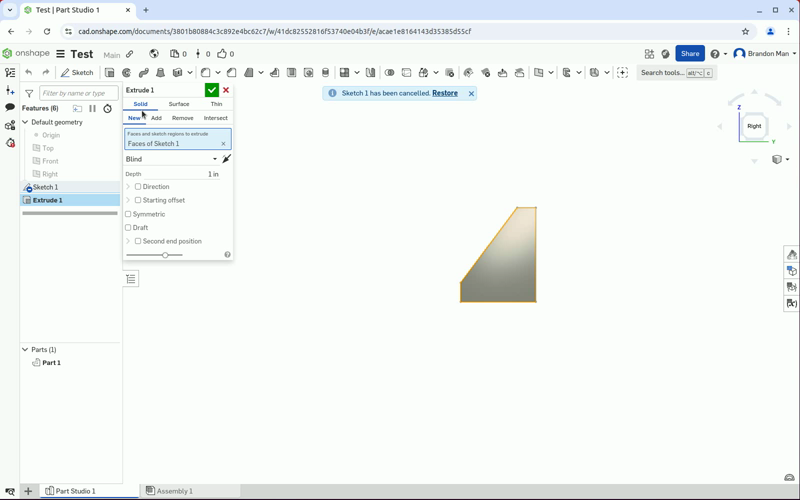
mouse_move(137, 120)
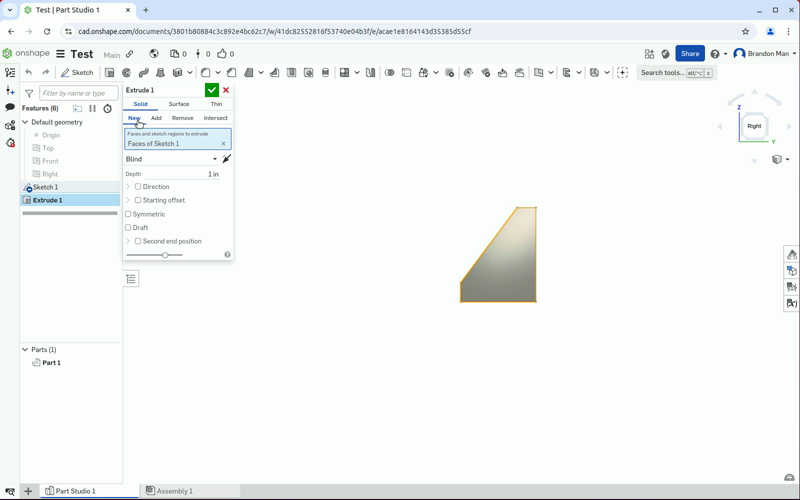
click(137, 120)
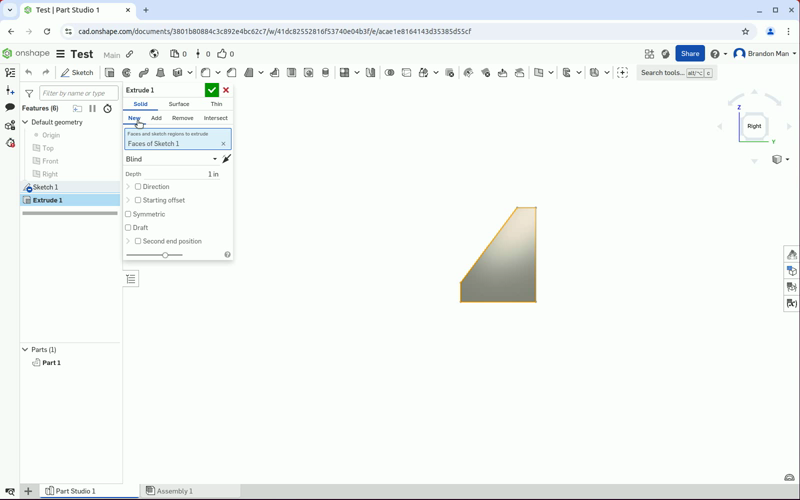
key(tab, 4)
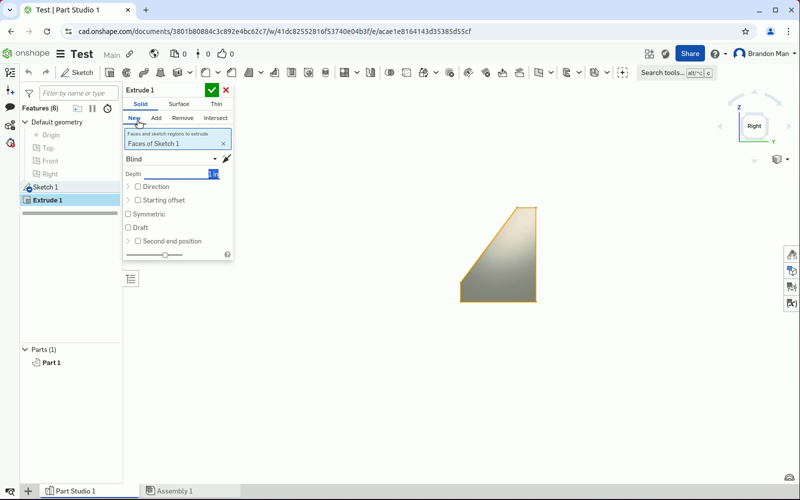
text(23.108)
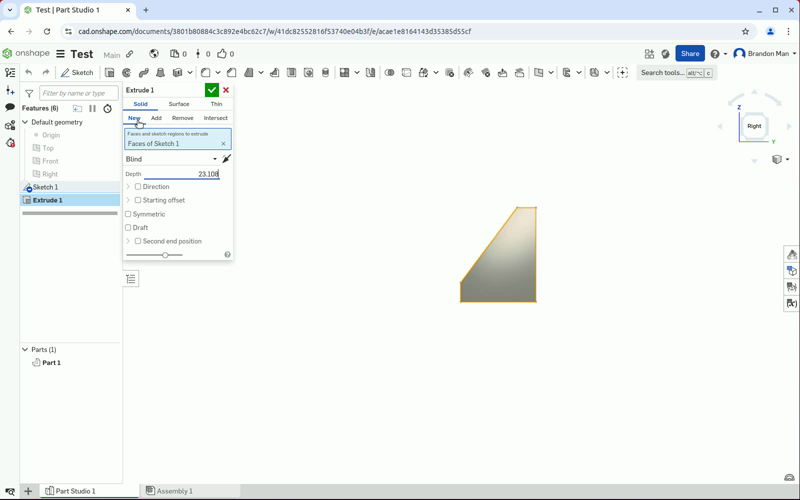
key(enter)
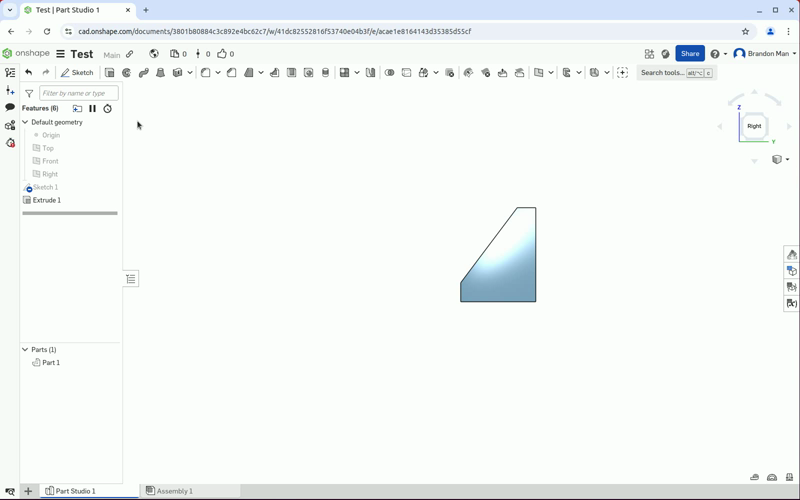
key(shift+h)
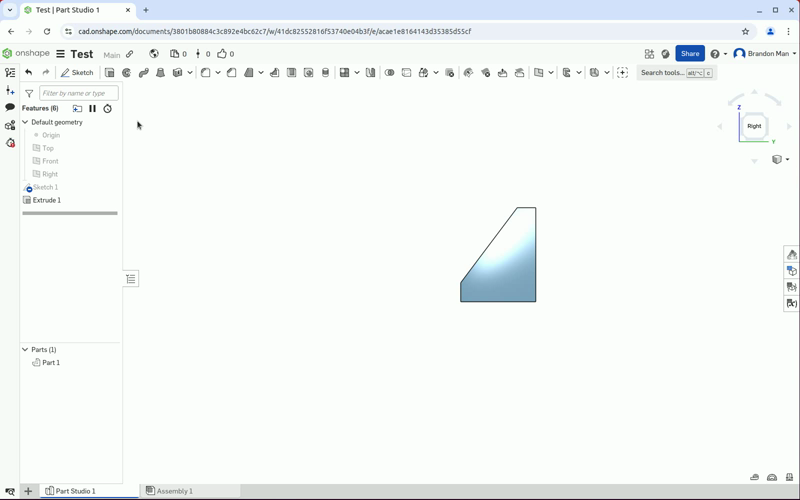
key(shift+h)
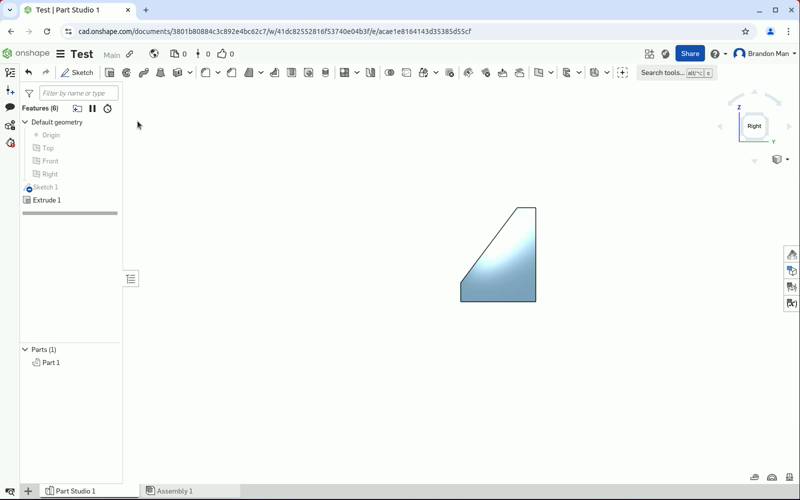
mouse_move(73, 189)
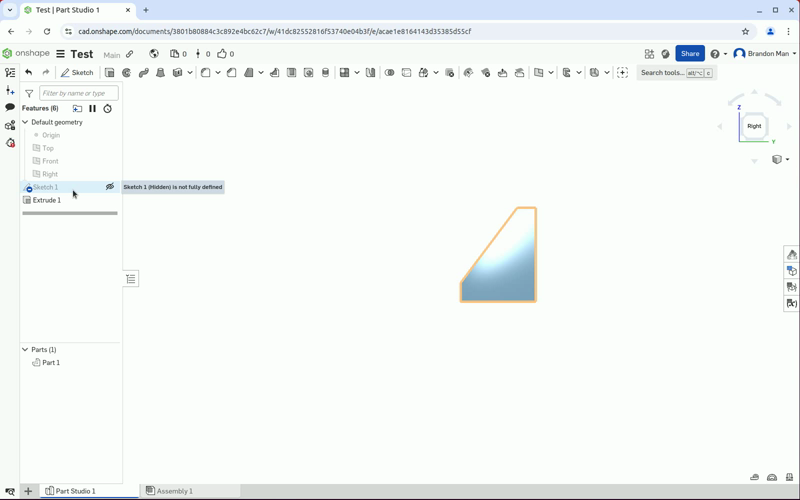
click(73, 189)
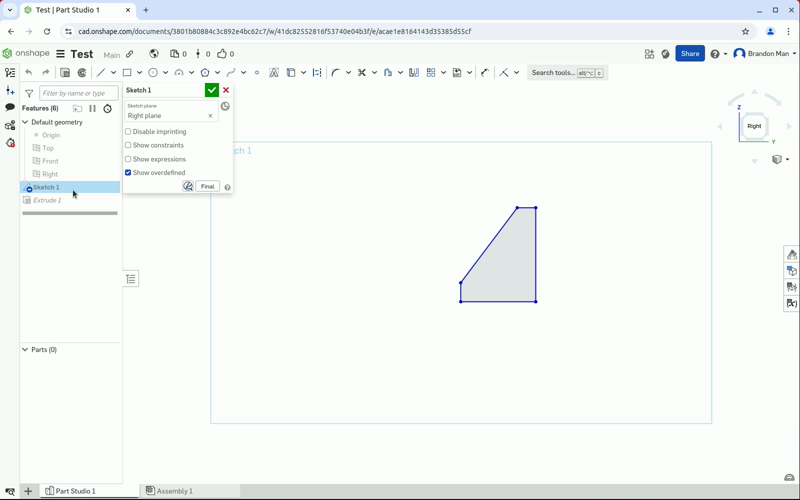
mouse_move(229, 92)
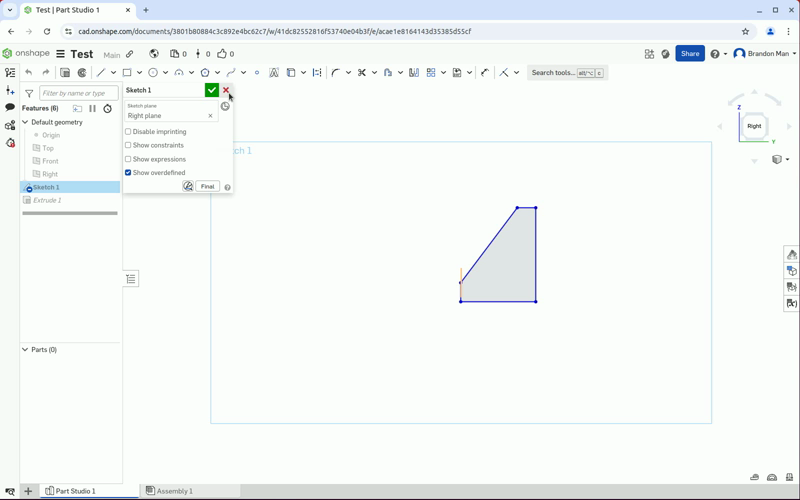
click(229, 92)
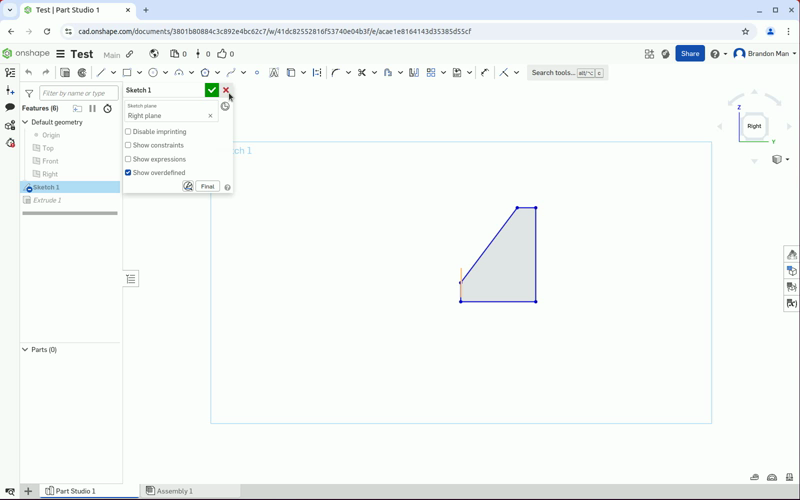
key(shift+s)
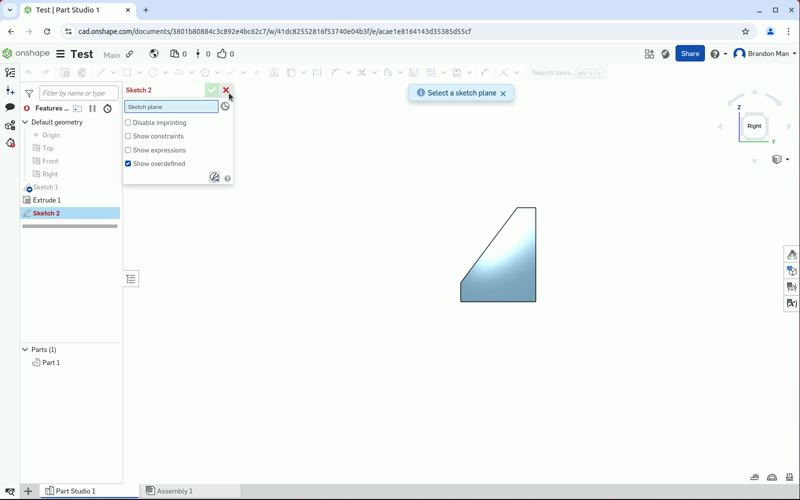
mouse_move(73, 176)
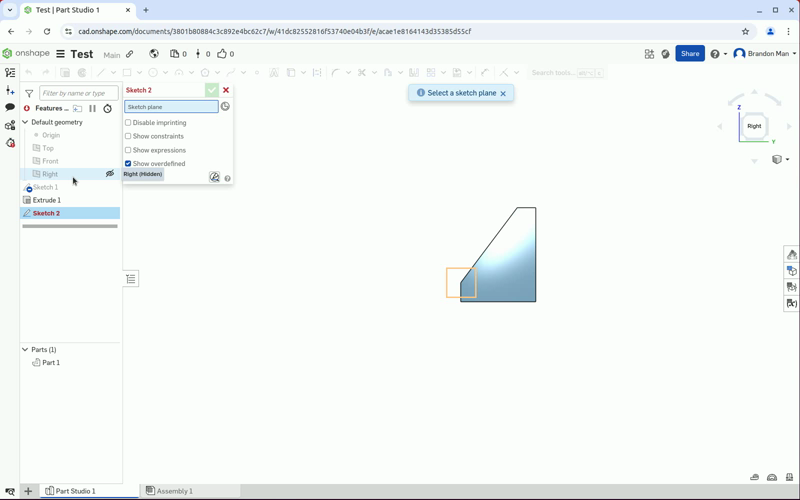
click(73, 176)
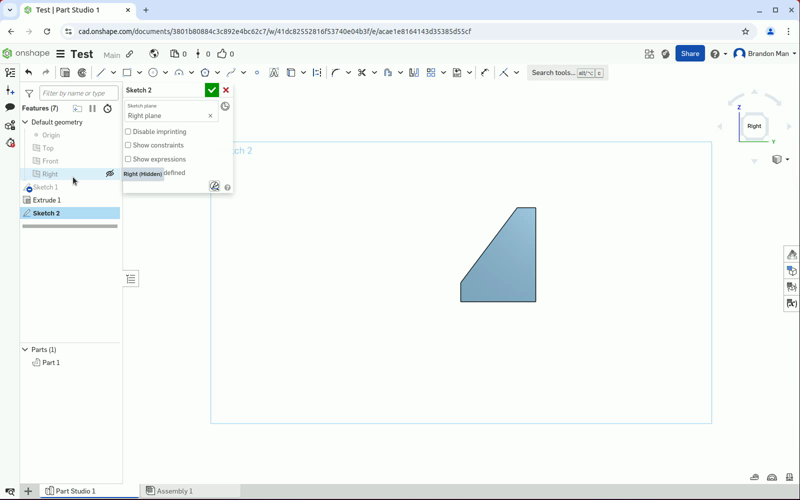
mouse_move(73, 352)
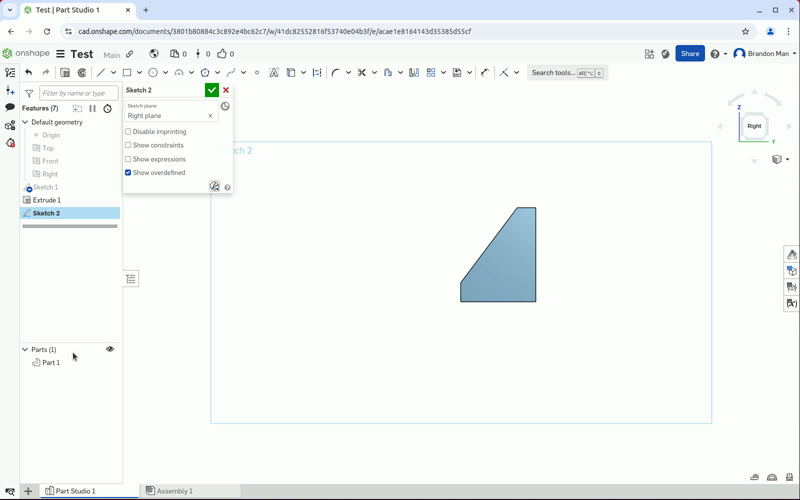
key(y)
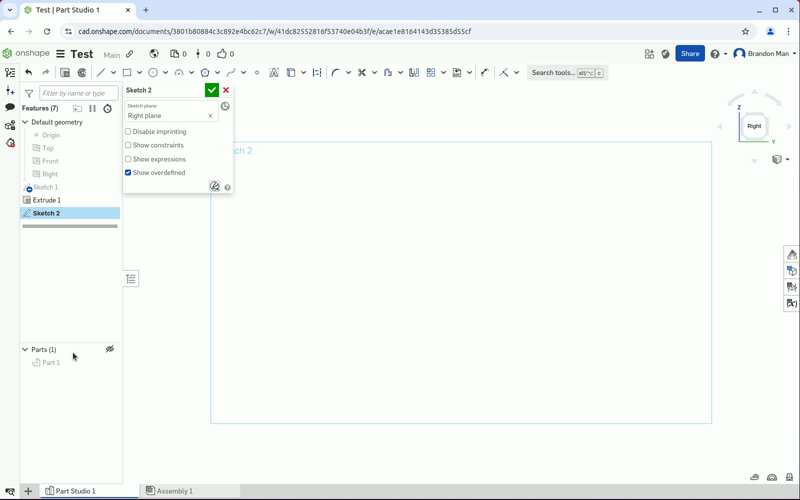
key(l)
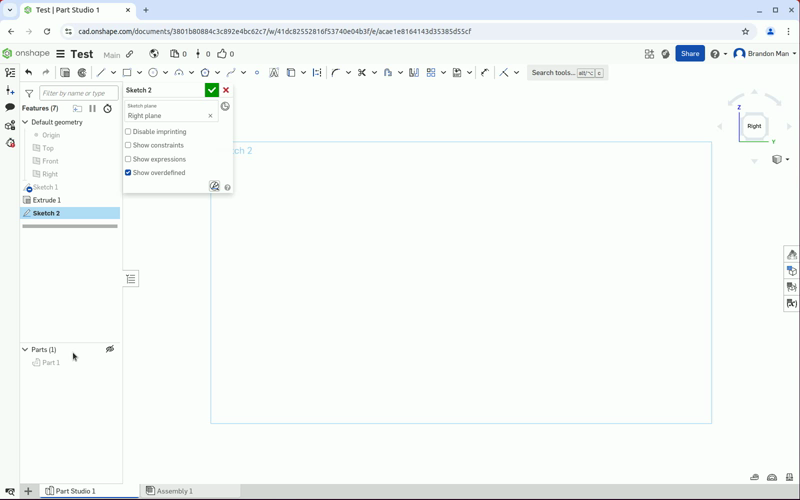
key_down(shift)
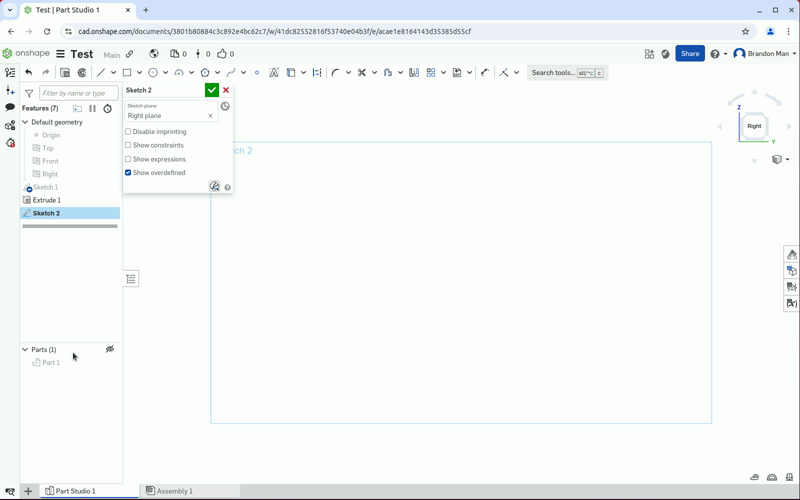
mouse_move(460, 282)
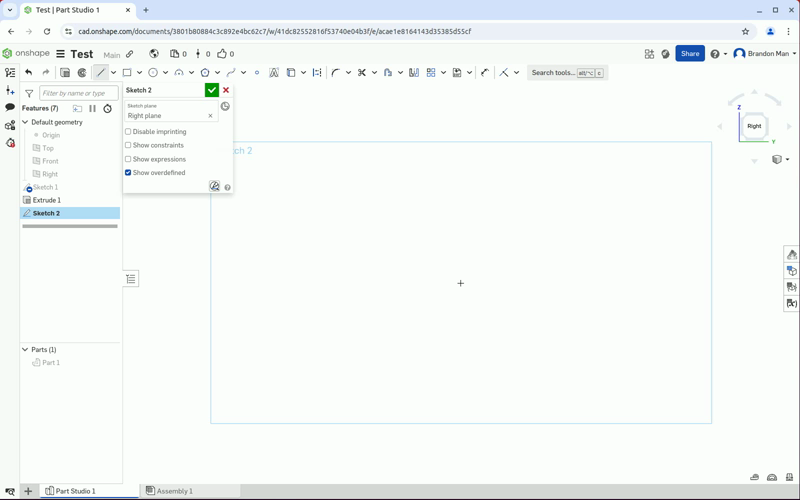
click(460, 282)
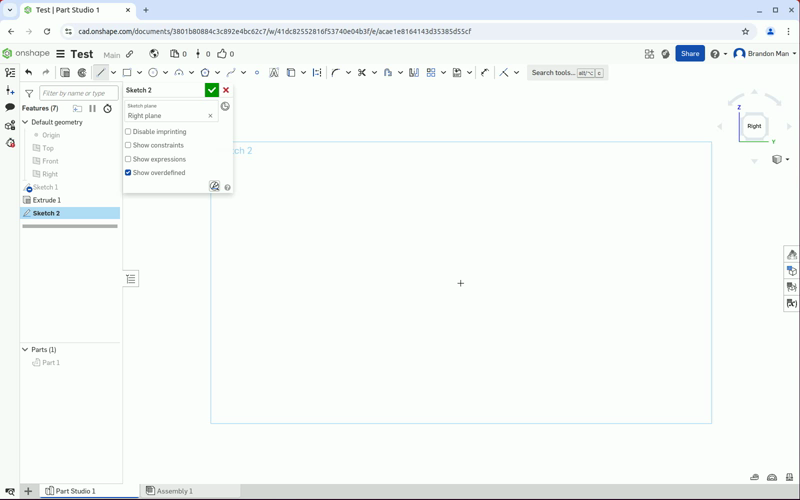
key_up(shift)
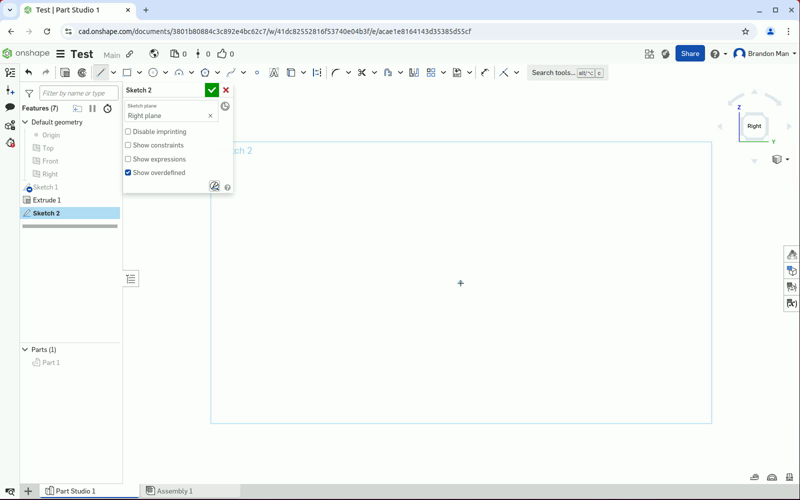
key_down(shift)
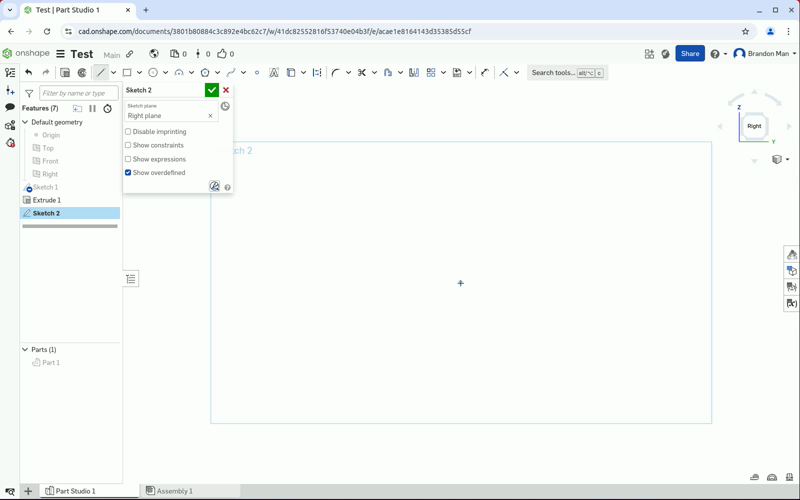
mouse_move(517, 207)
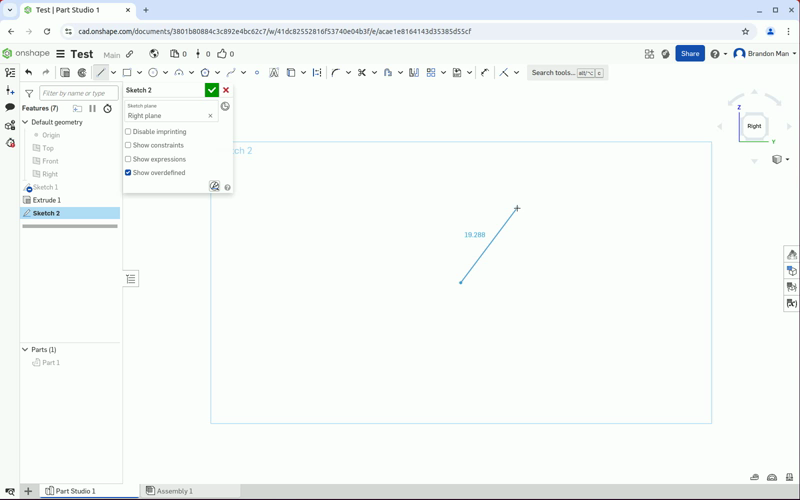
click(517, 207)
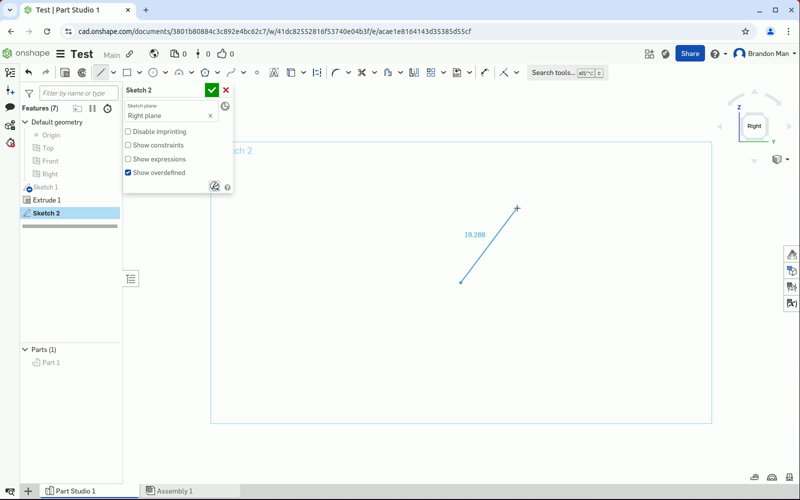
key_up(shift)
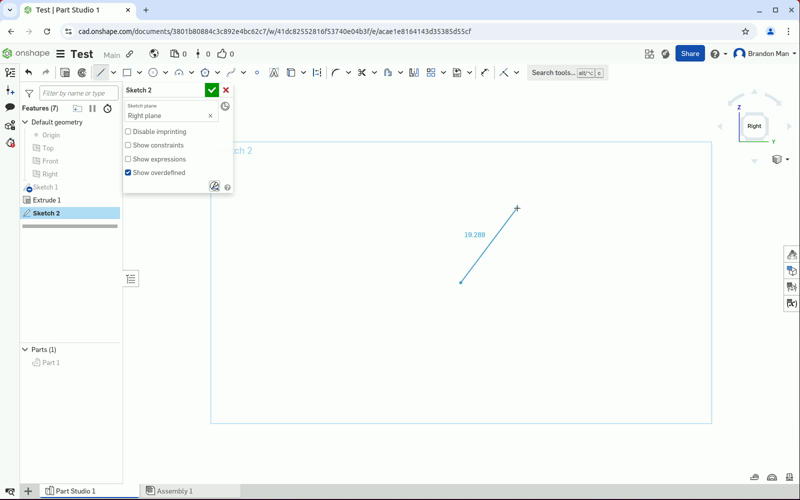
key_down(shift)
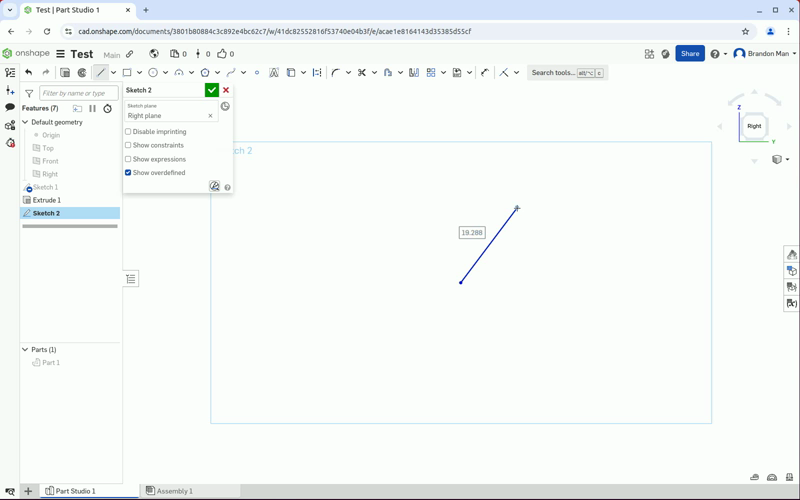
mouse_move(547, 207)
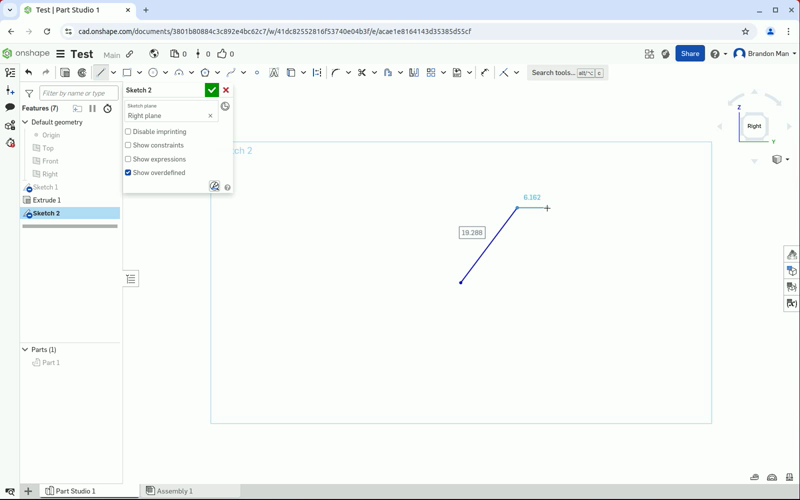
mouse_move(460, 207)
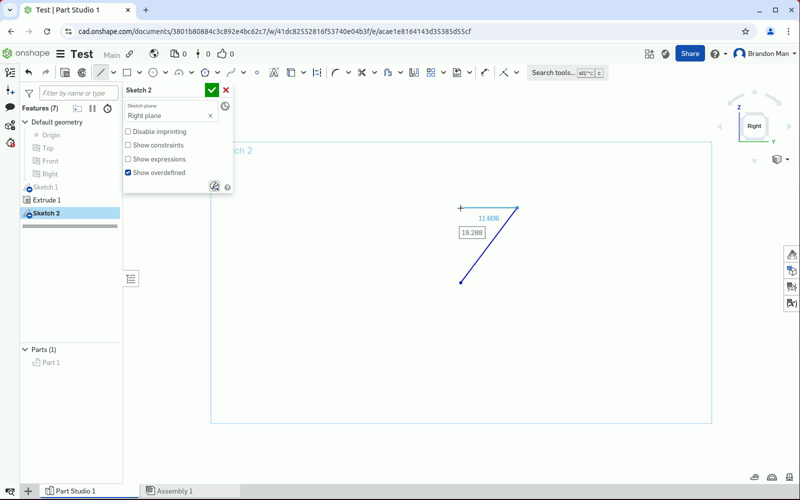
click(460, 207)
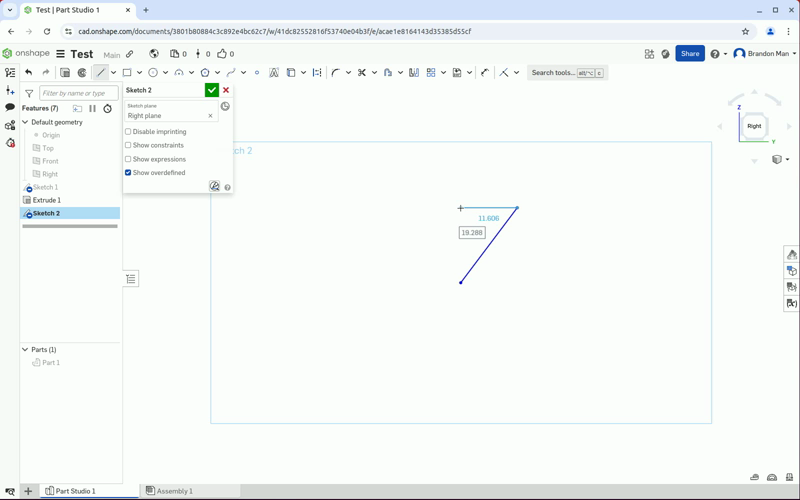
key_up(shift)
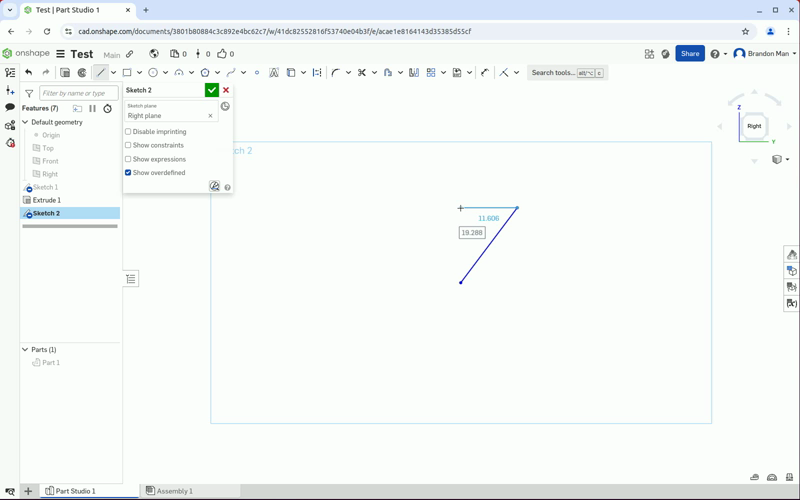
key_down(shift)
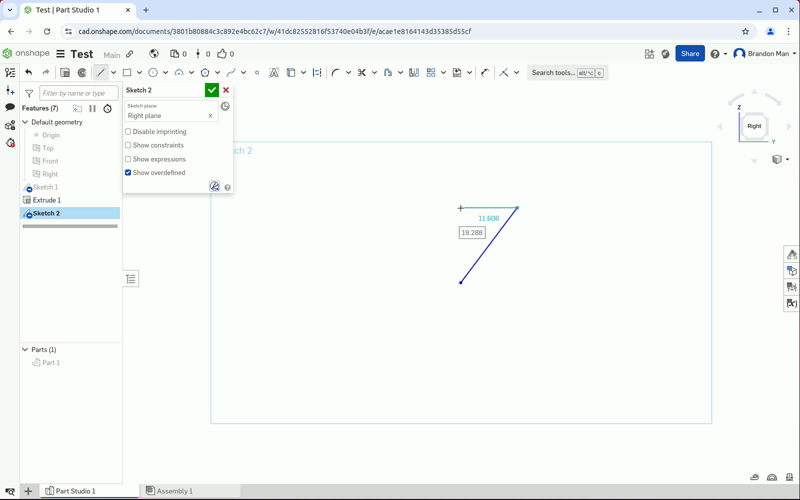
mouse_move(460, 282)
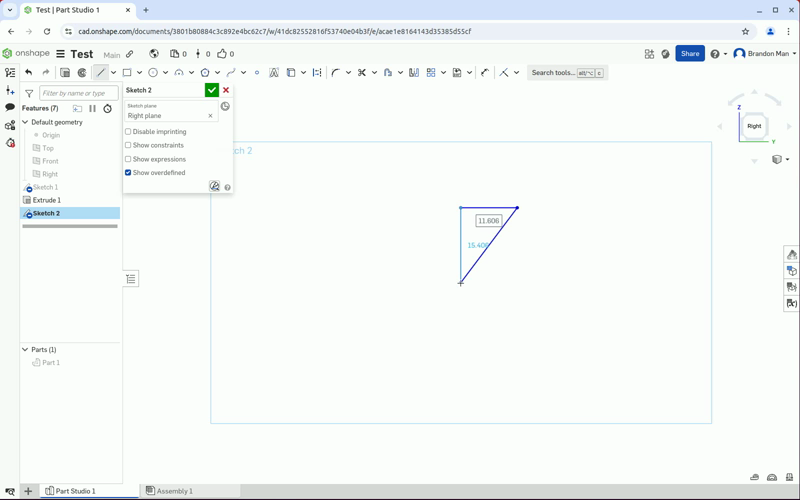
key_up(shift)
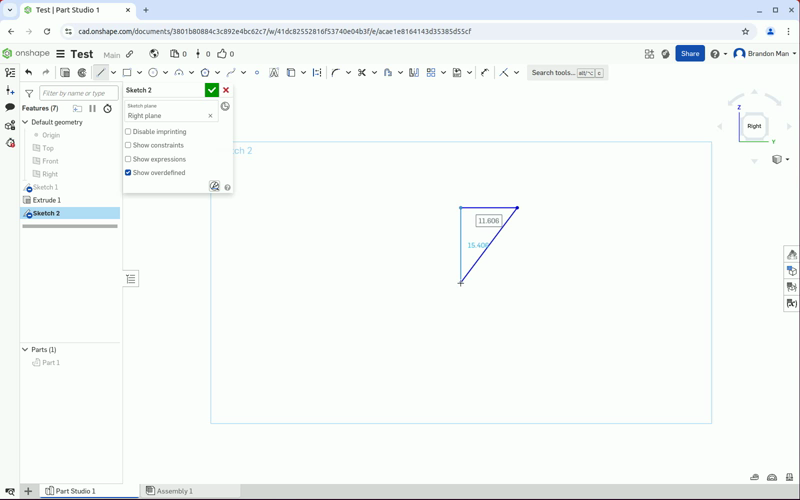
click(460, 282)
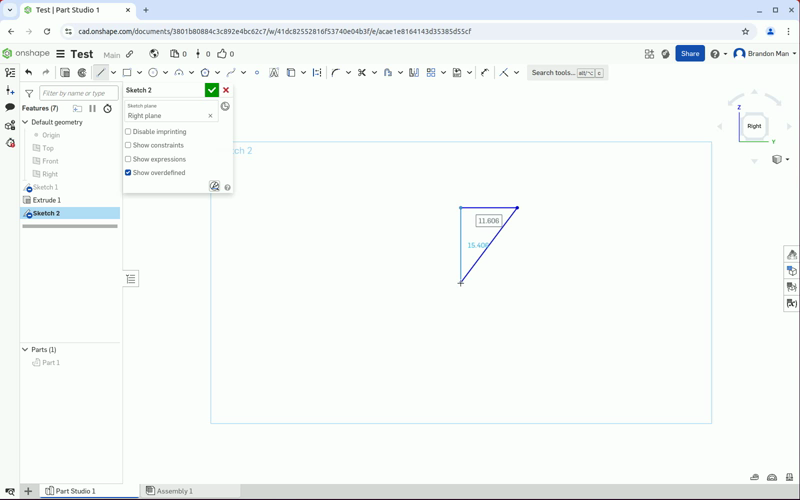
key(esc)
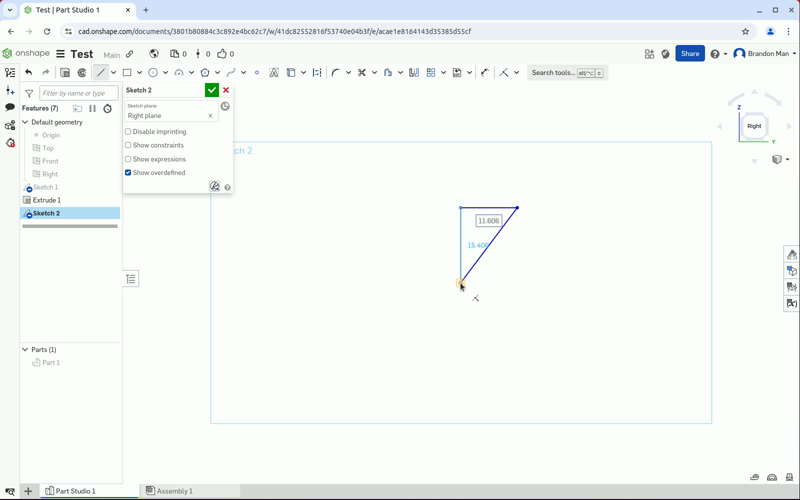
mouse_move(481, 219)
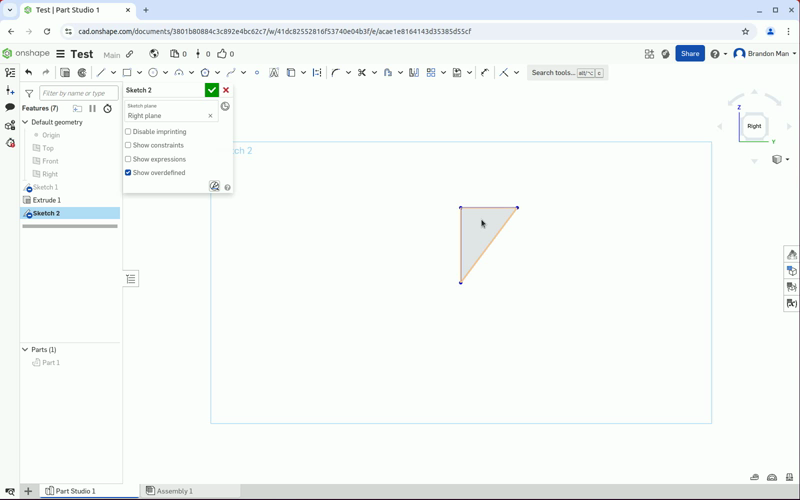
click(481, 219)
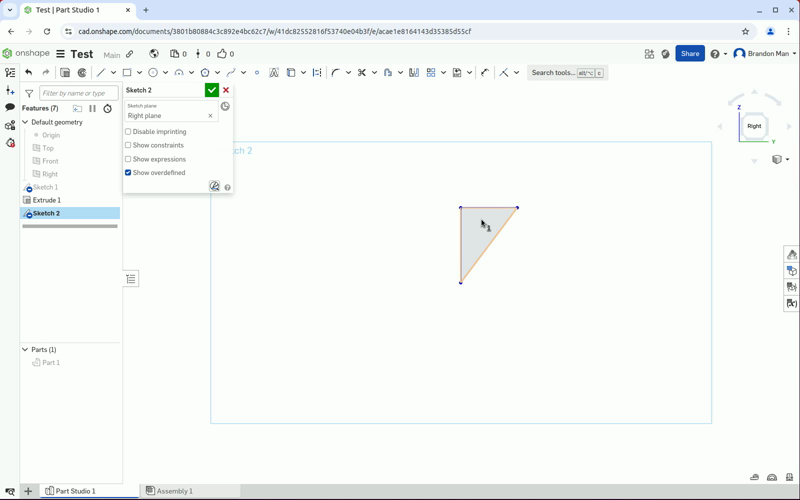
mouse_move(73, 352)
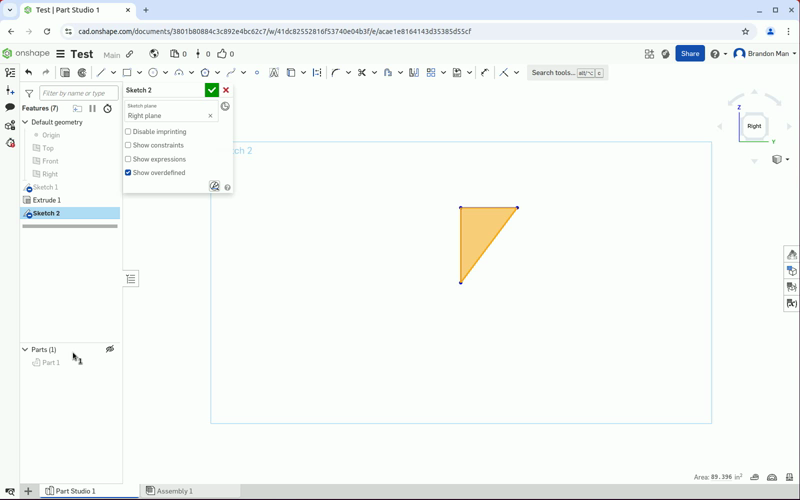
key(shift+y)
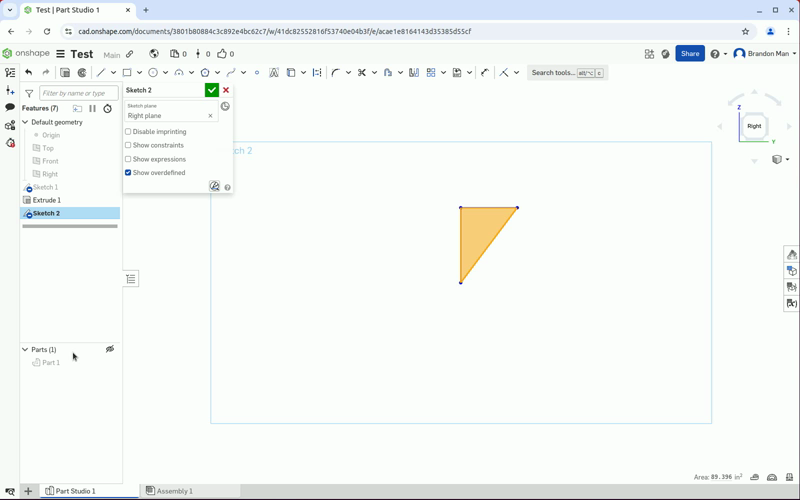
key(shift+e)
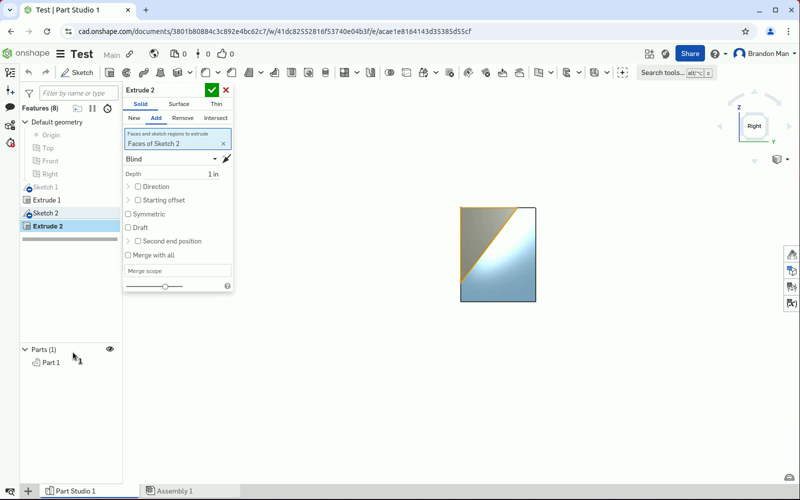
mouse_move(143, 106)
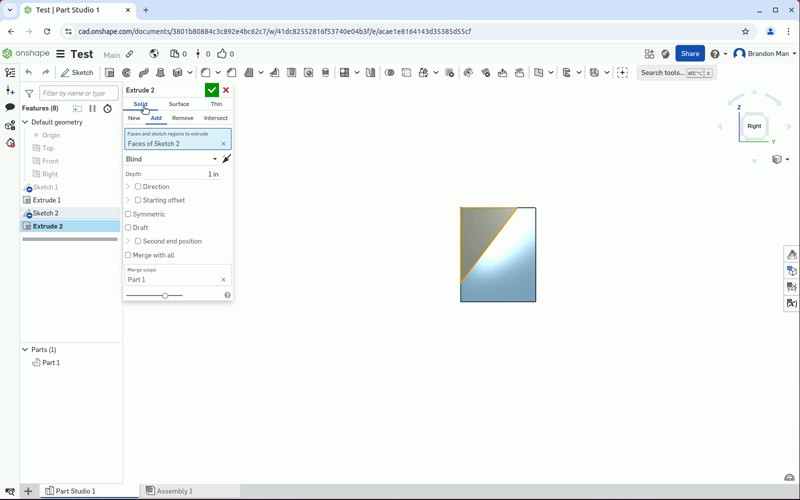
click(143, 106)
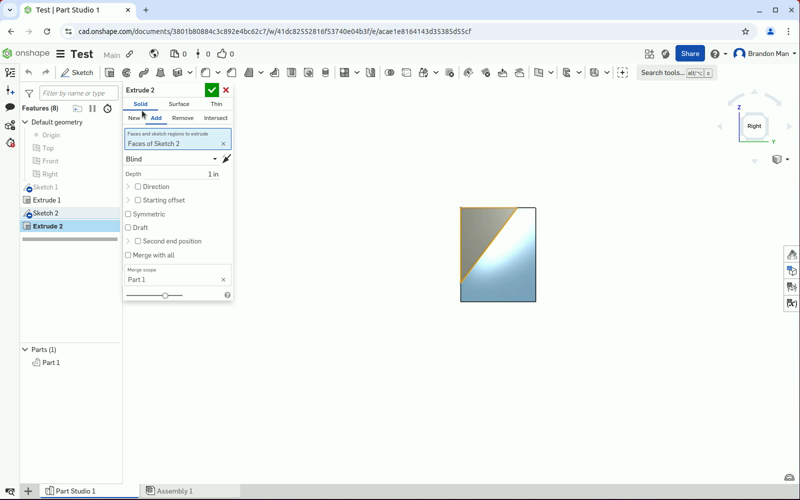
mouse_move(137, 120)
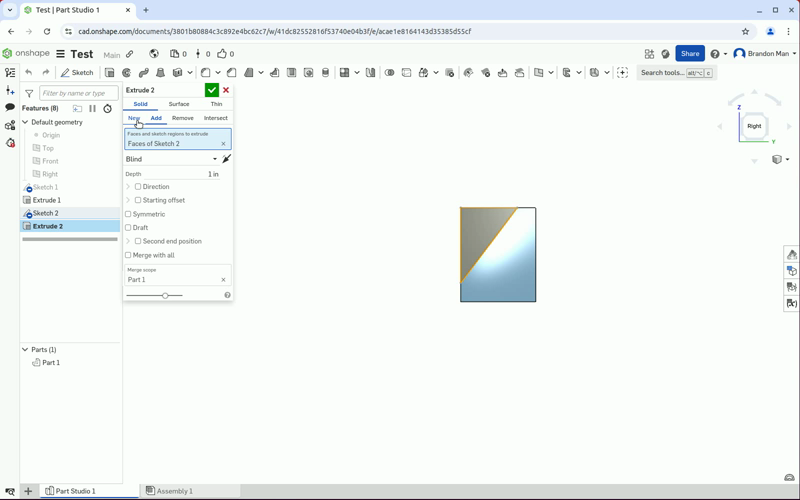
click(137, 120)
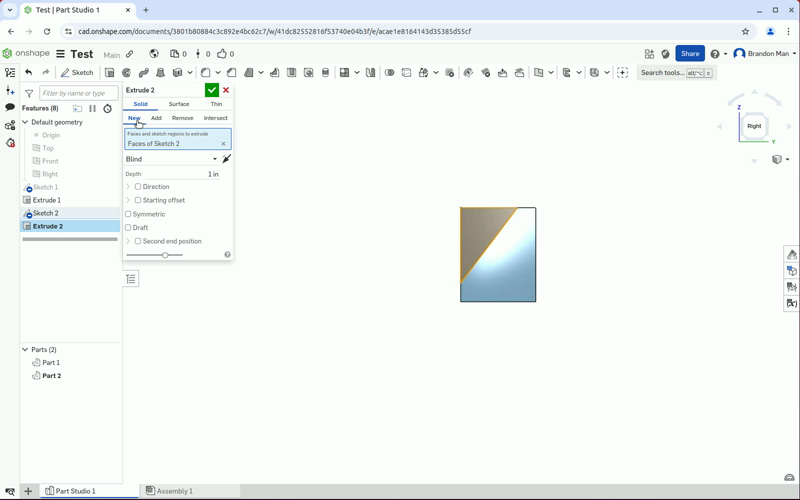
key(tab, 4)
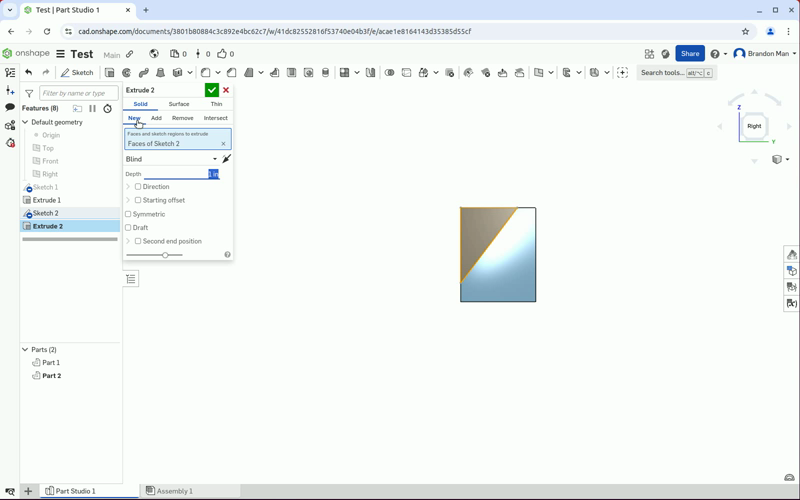
text(23.108)
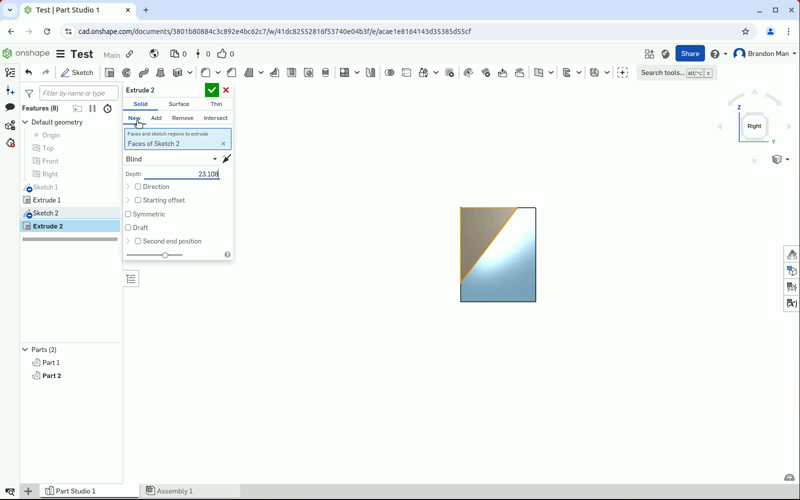
key(enter)
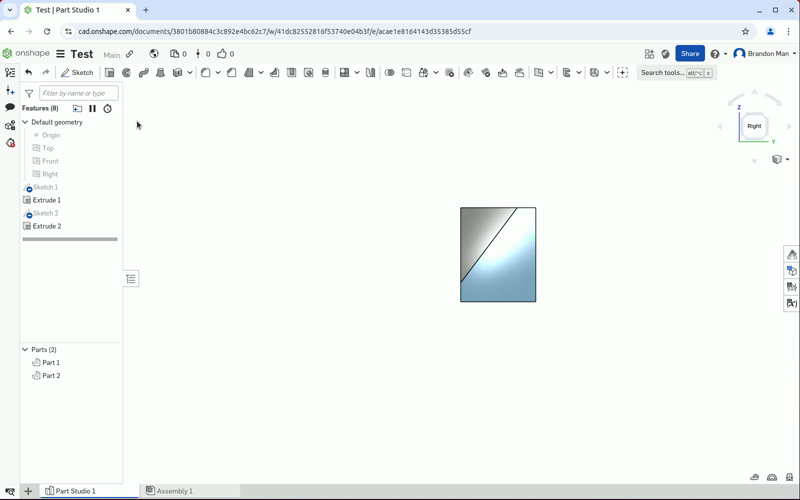
key(shift+h)
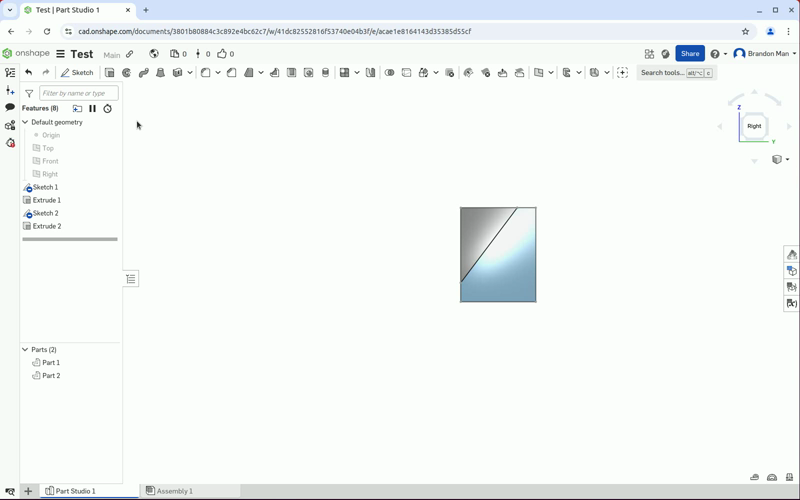
key(shift+h)
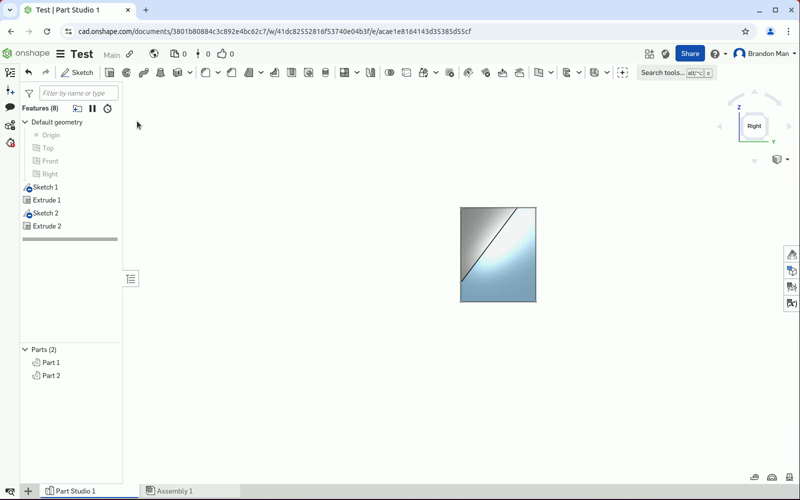
key(shift+7)
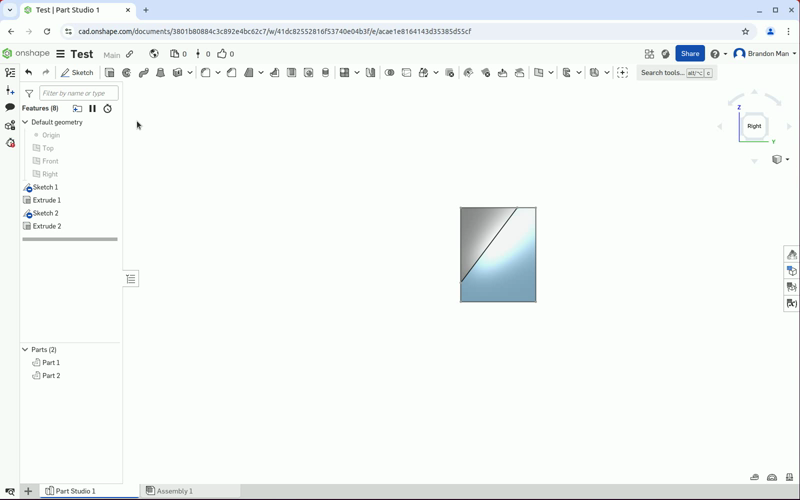
key(right, 2)
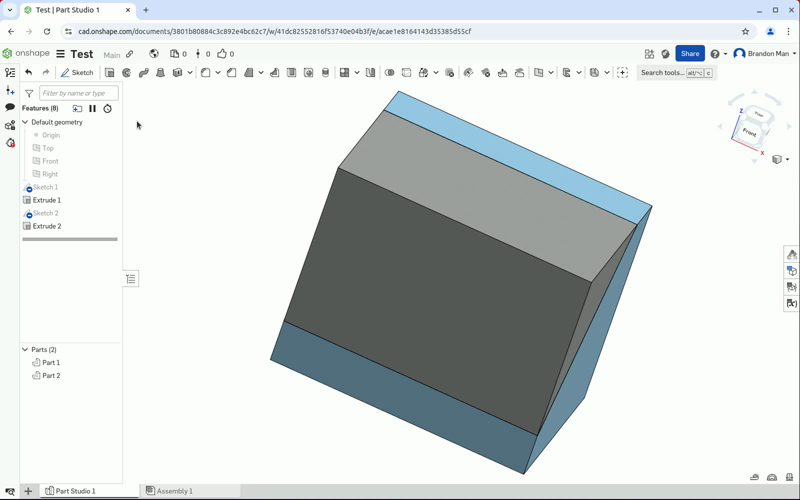
key(down, 2)
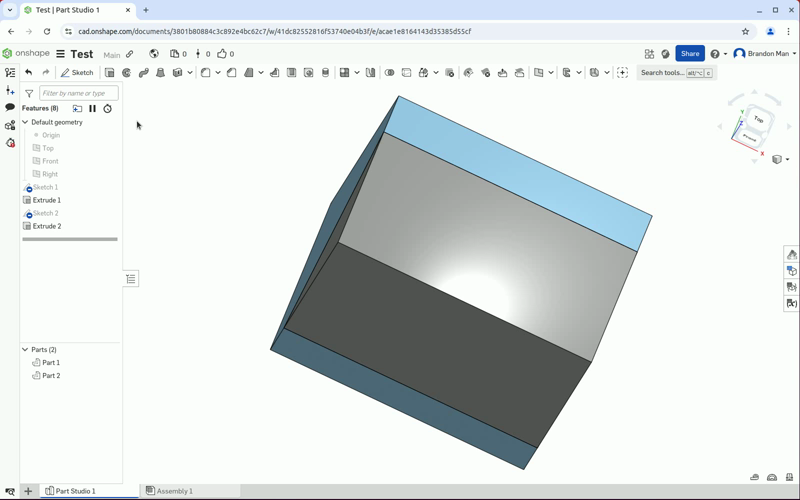
key(up, 2)
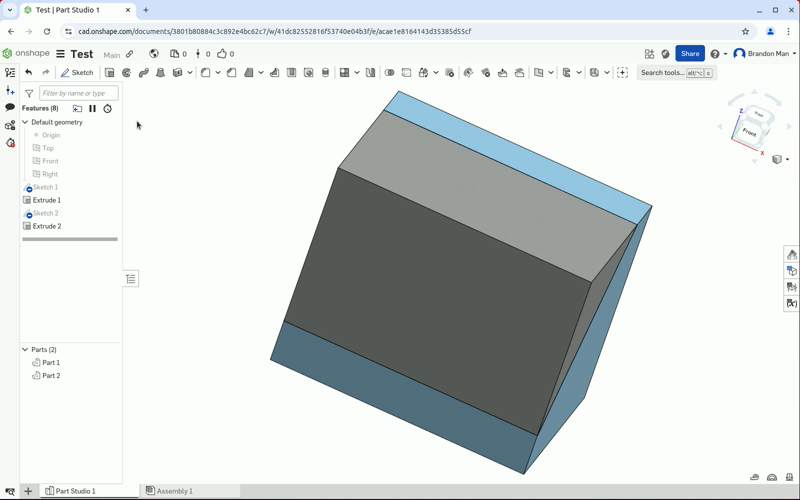
key(left, 2)
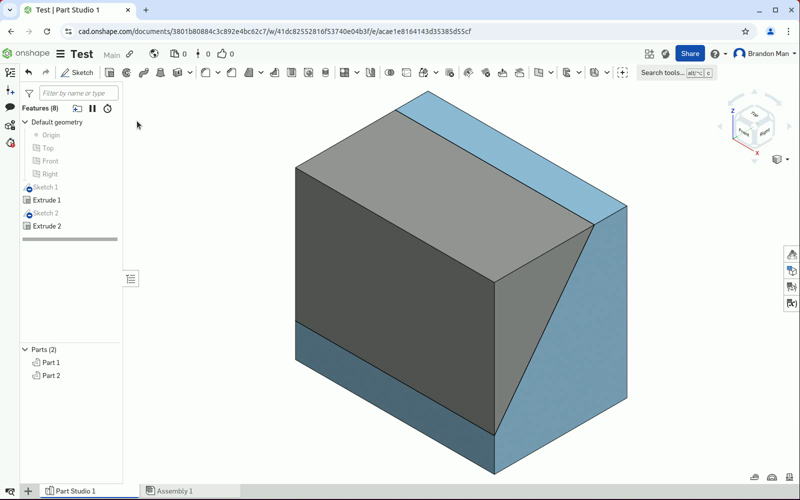
mouse_move(73, 189)
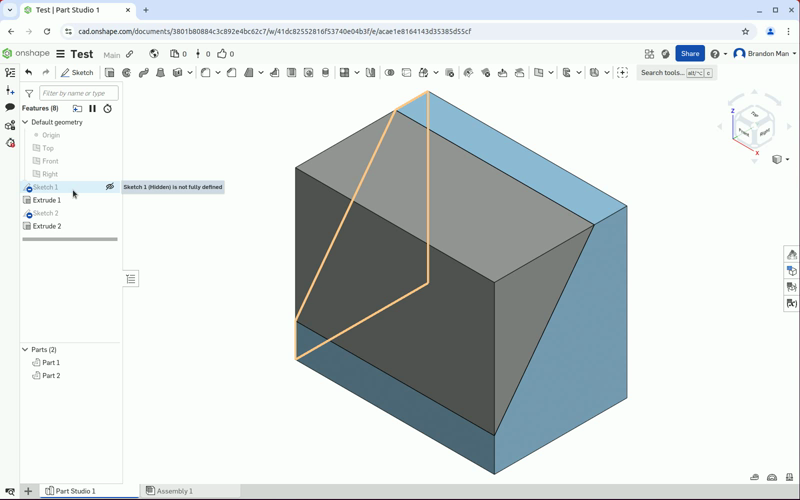
click(73, 189)